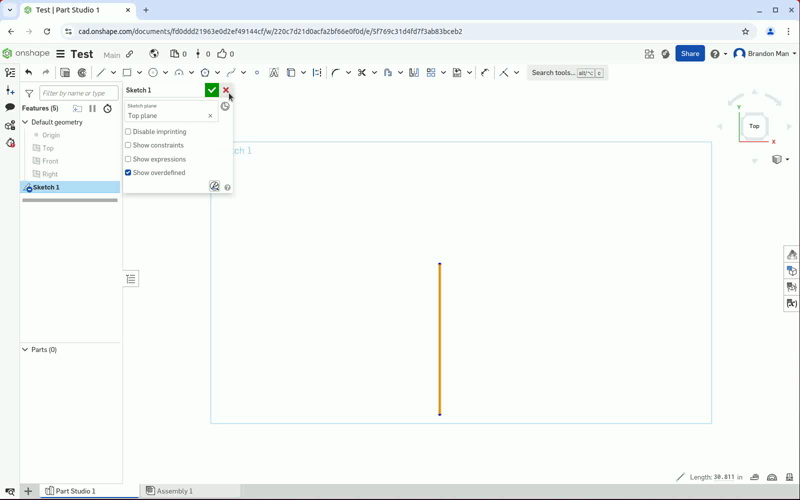
key(shift+h)
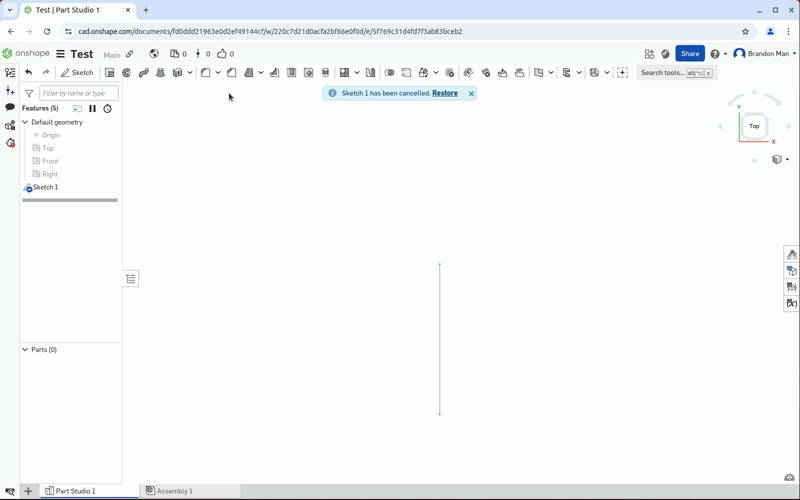
key(shift+s)
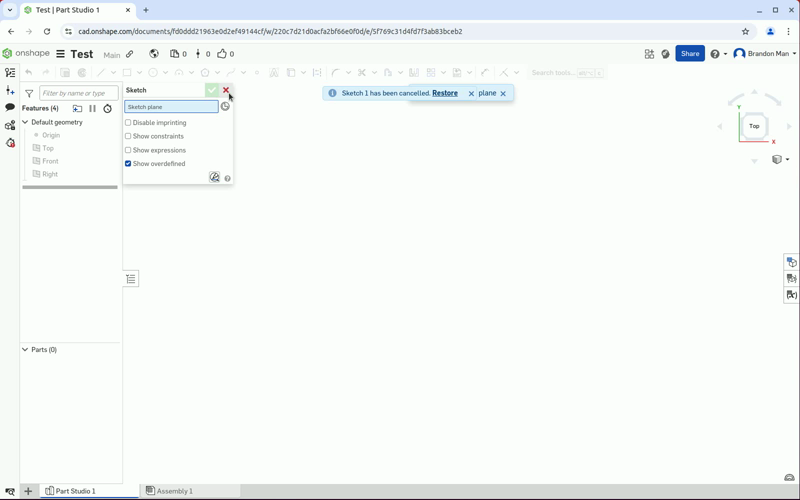
mouse_move(73, 150)
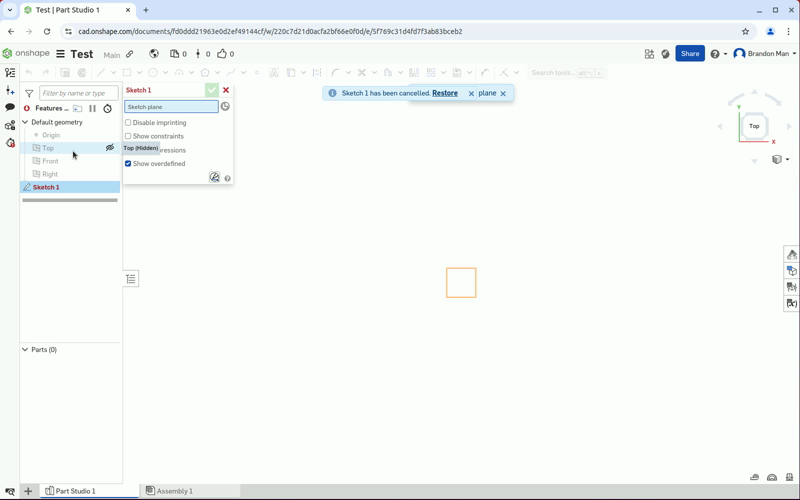
click(73, 150)
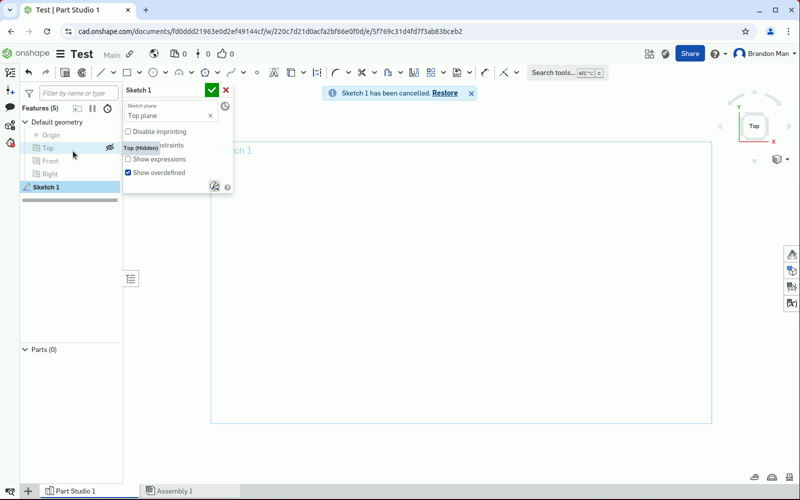
mouse_move(73, 352)
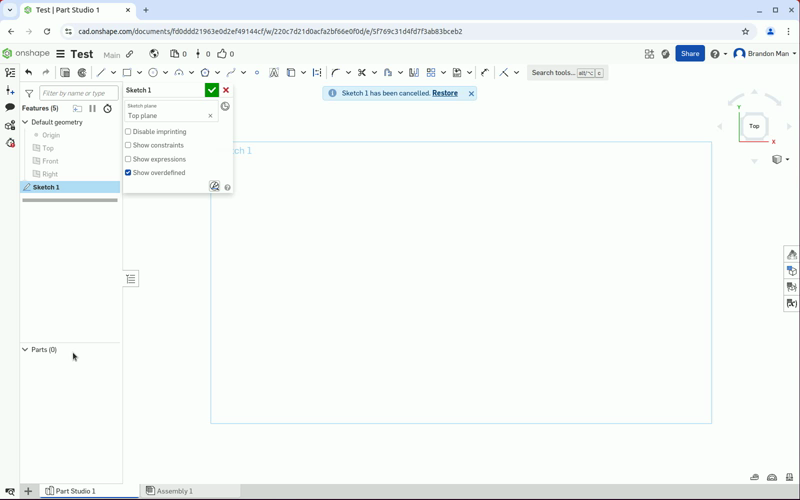
key(y)
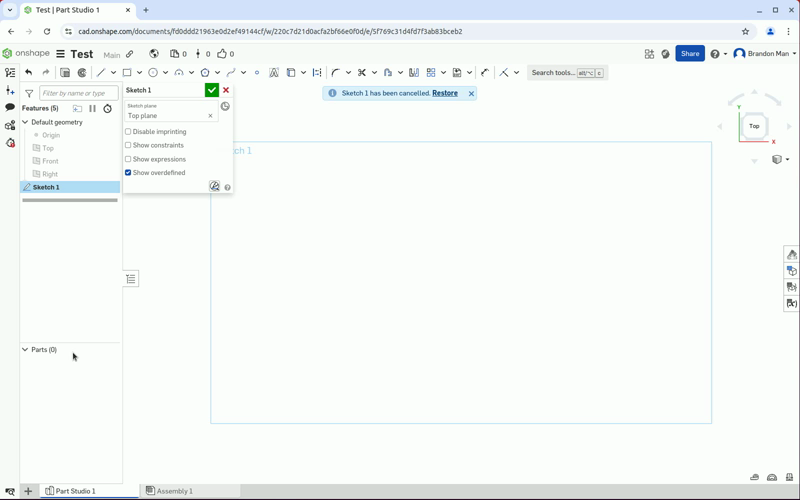
key(c)
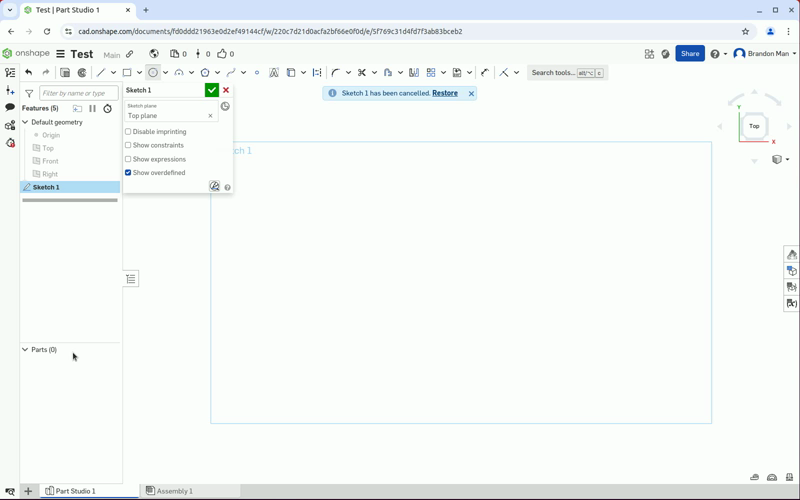
key_down(shift)
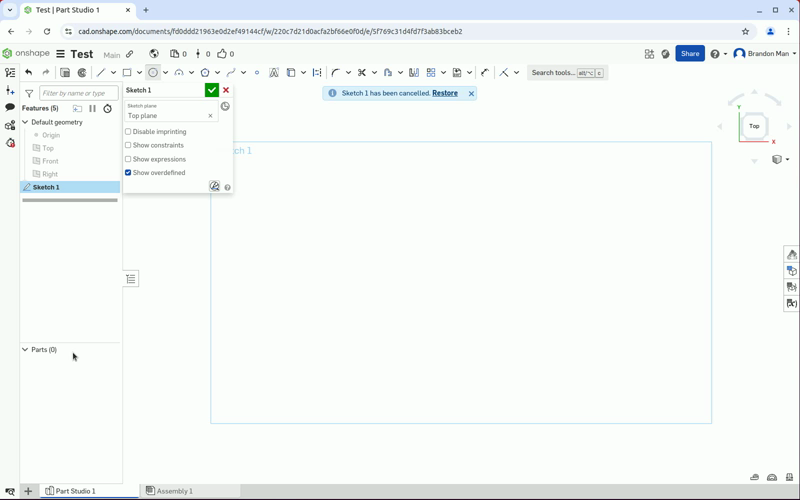
mouse_move(461, 282)
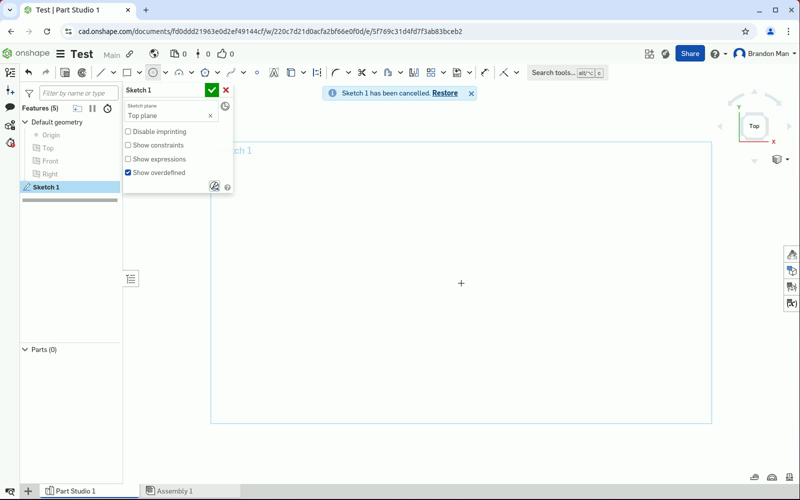
click(461, 282)
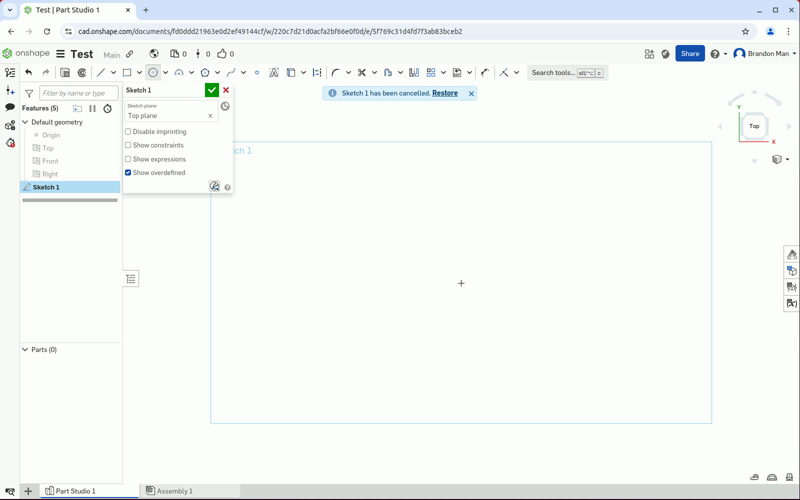
key_up(shift)
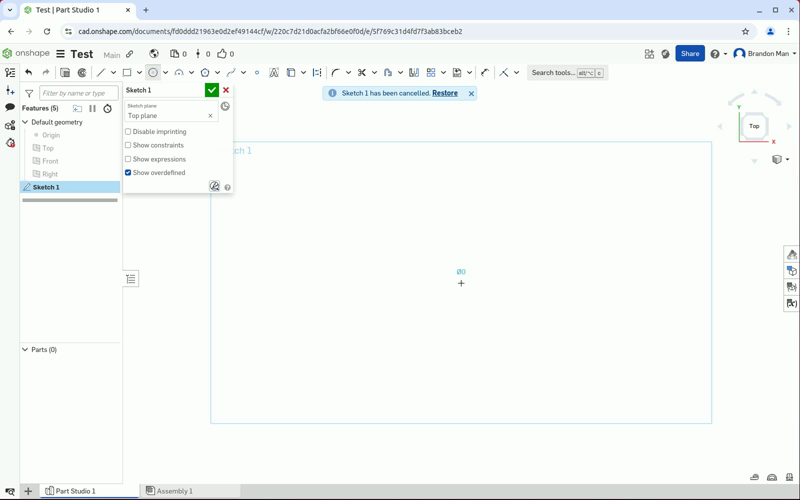
mouse_move(574, 282)
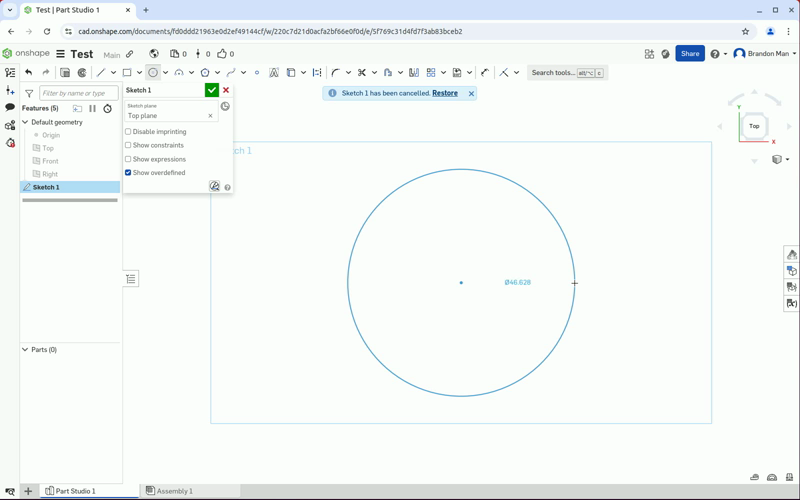
click(574, 282)
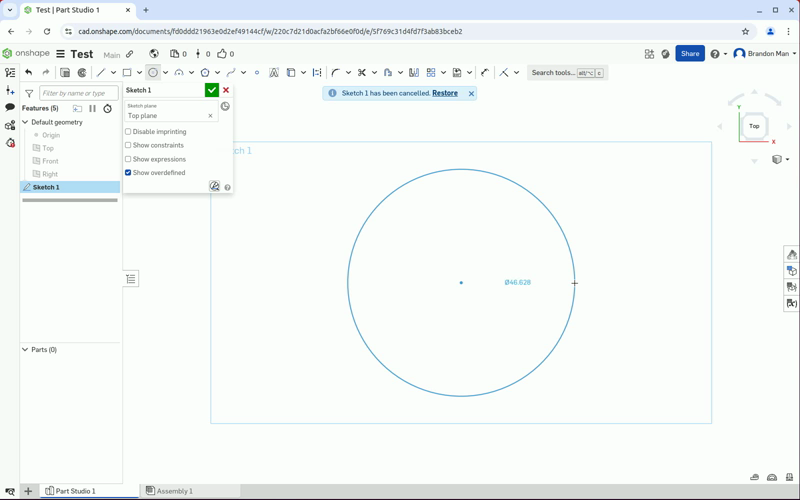
key(esc)
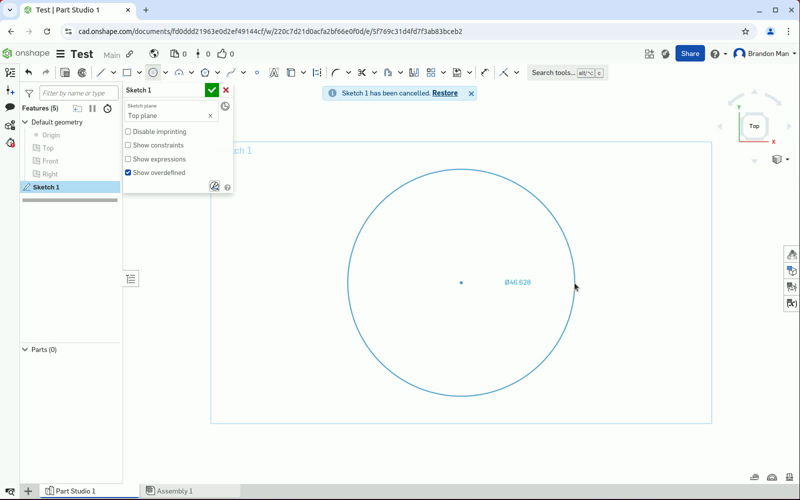
key(c)
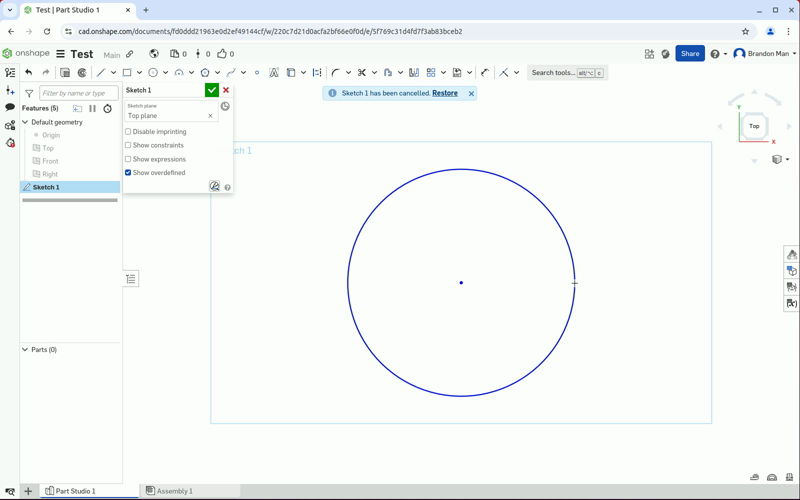
key_down(shift)
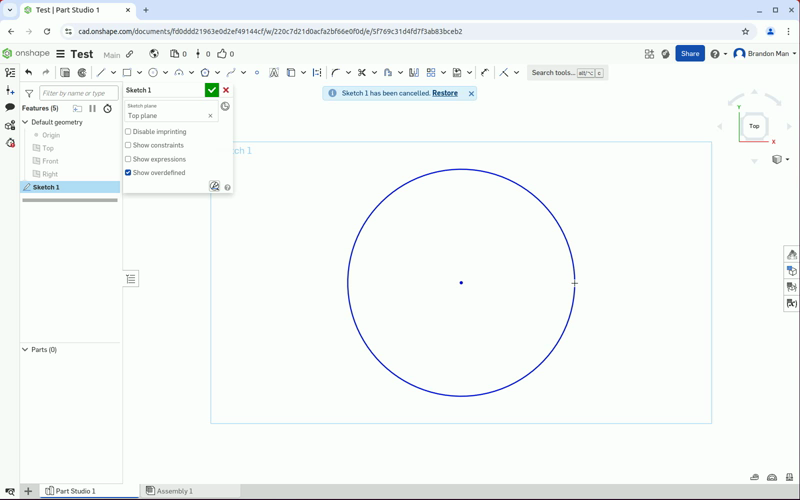
mouse_move(461, 282)
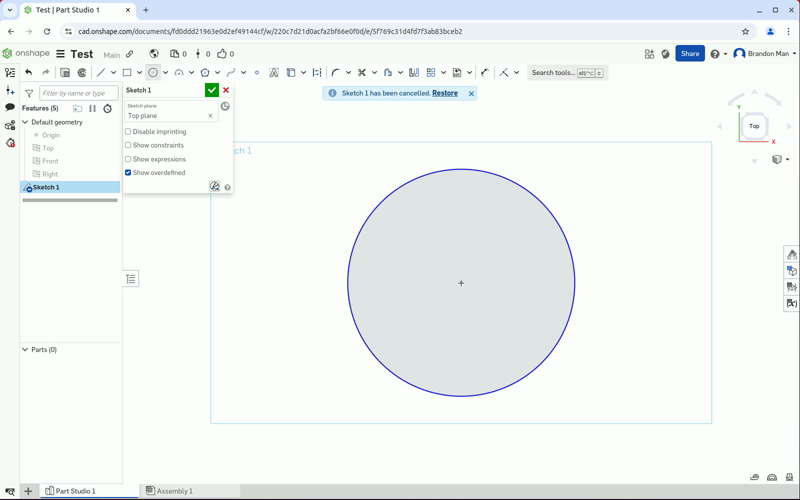
click(461, 282)
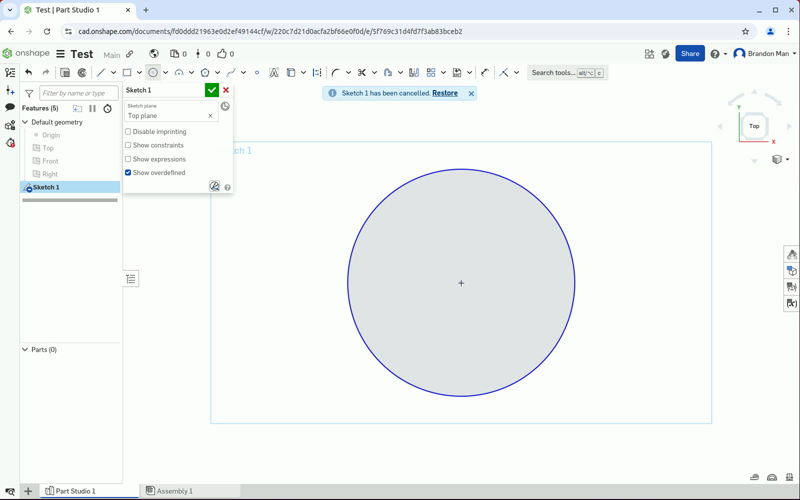
key_up(shift)
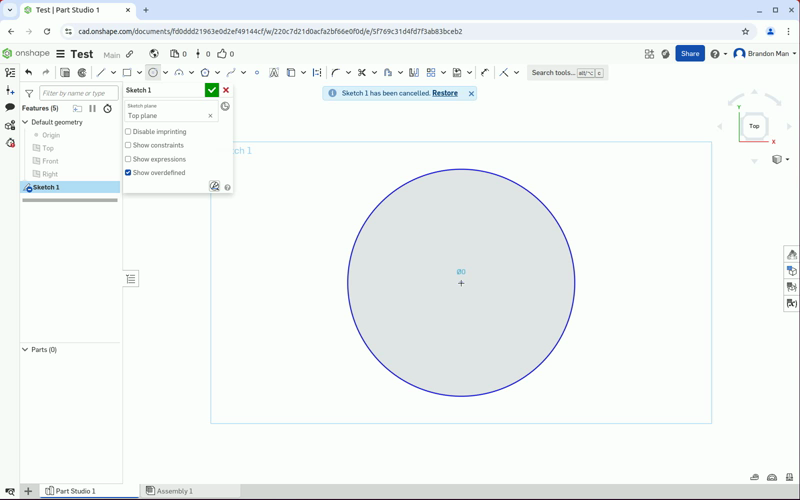
mouse_move(555, 282)
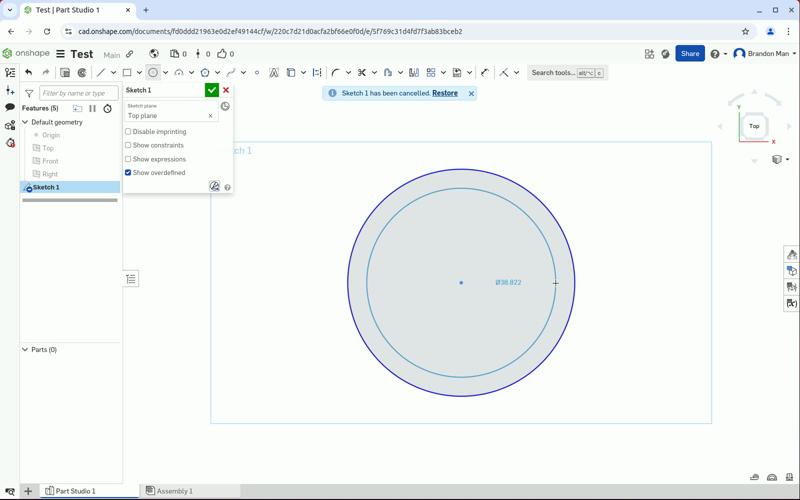
click(555, 282)
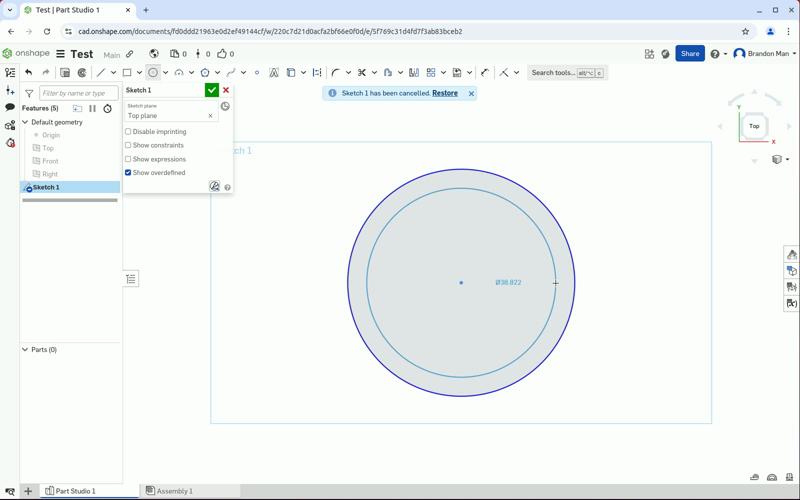
key(esc)
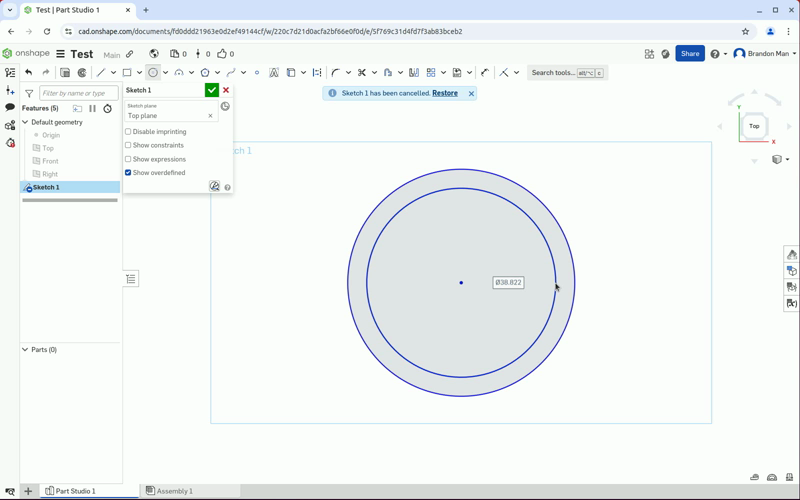
mouse_move(549, 227)
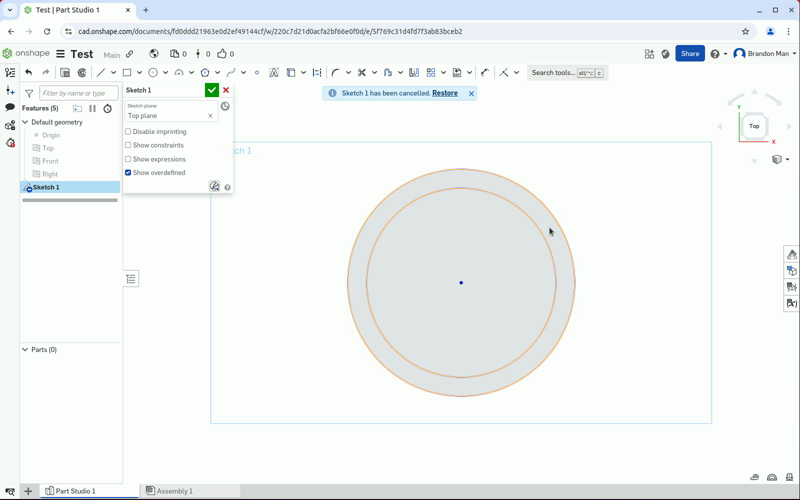
click(549, 227)
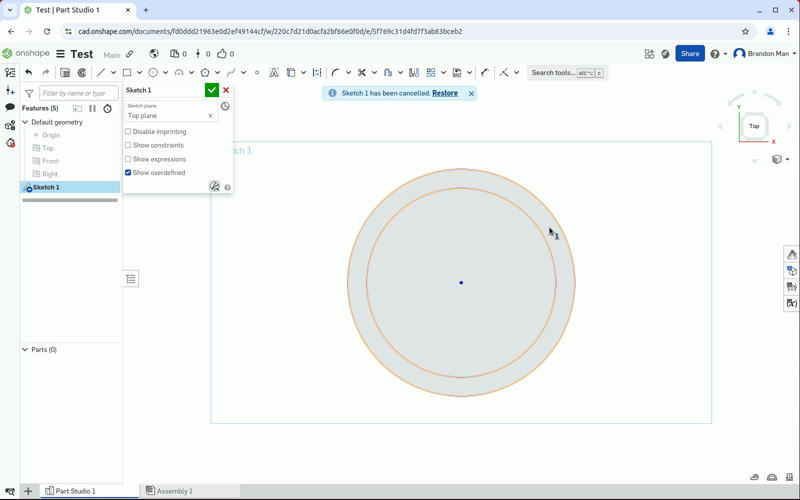
mouse_move(73, 352)
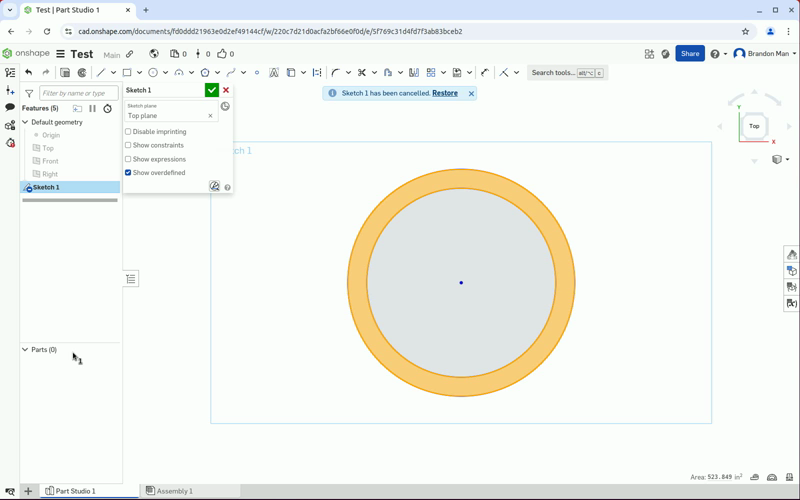
key(shift+y)
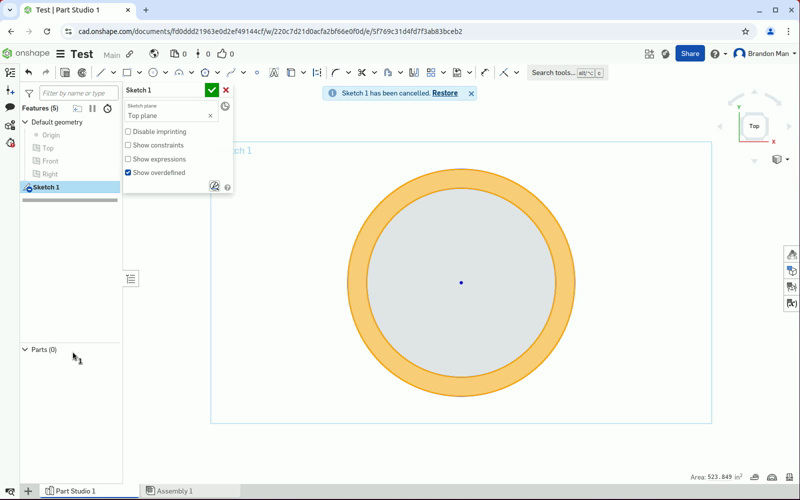
key(shift+e)
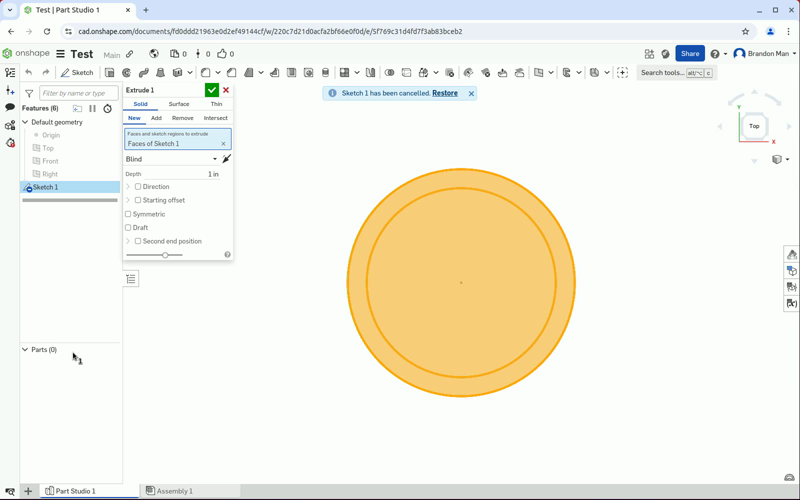
mouse_move(143, 106)
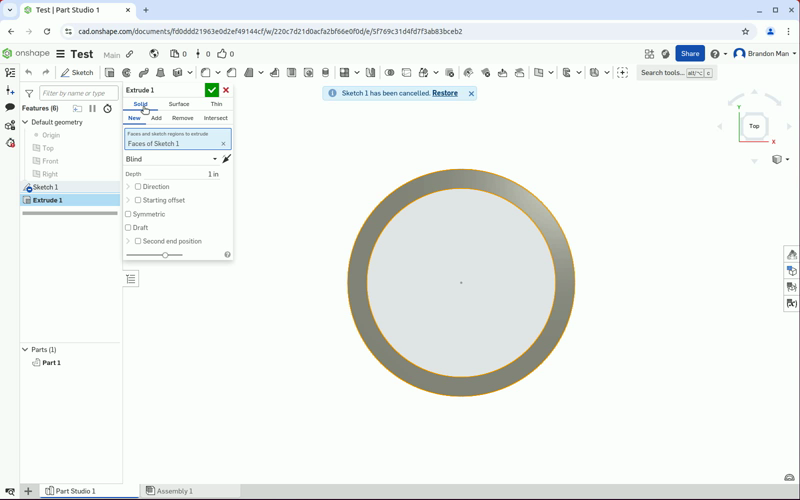
click(143, 106)
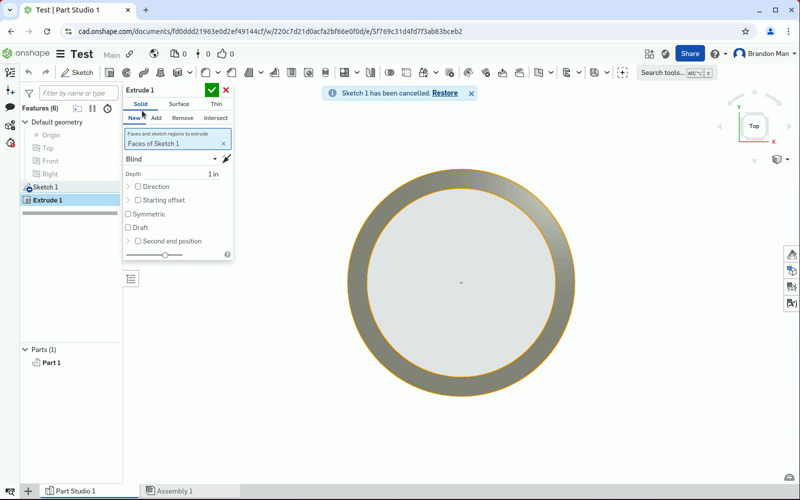
mouse_move(137, 120)
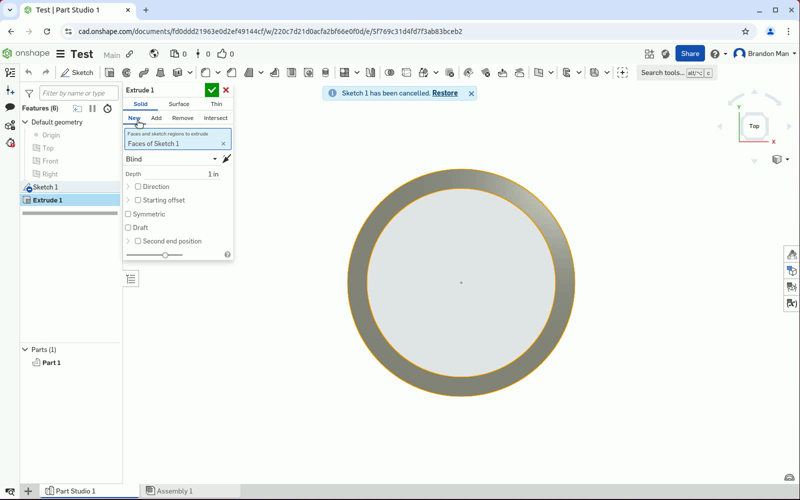
click(137, 120)
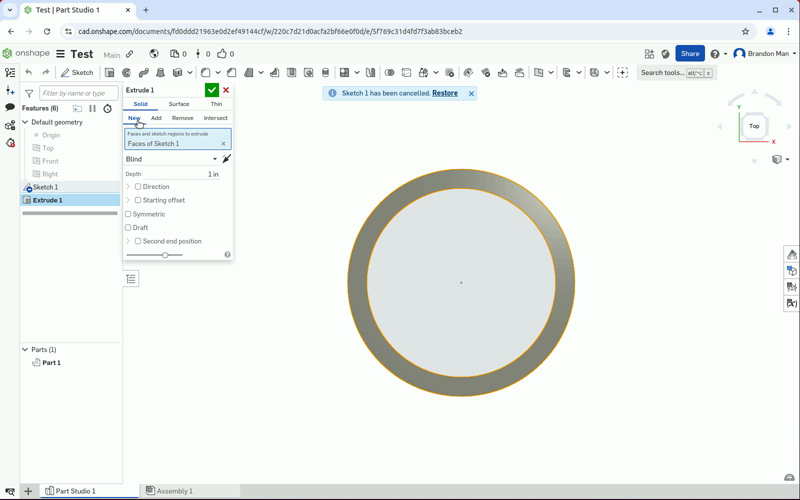
key(tab, 4)
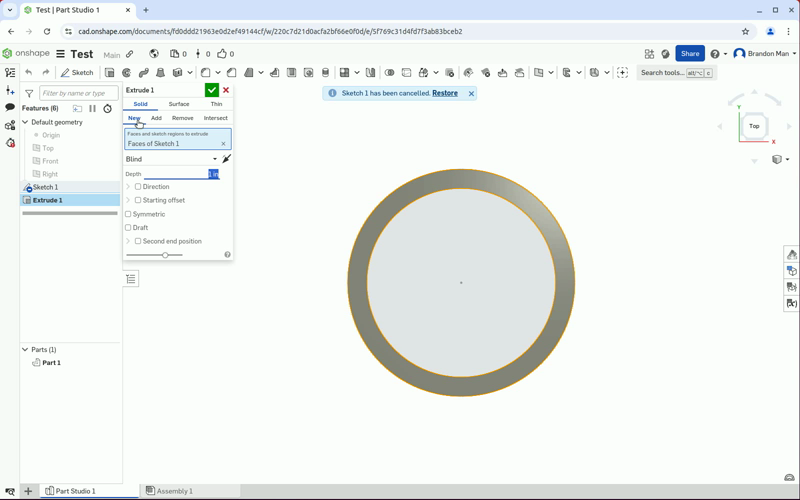
text(1.926)
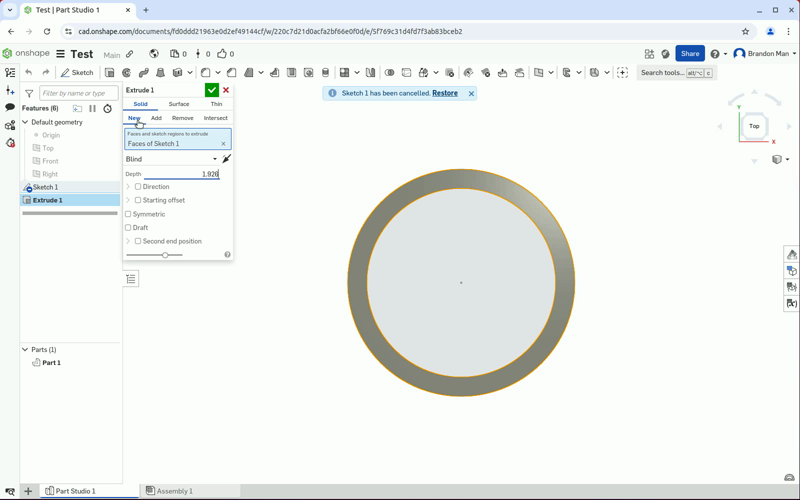
key(enter)
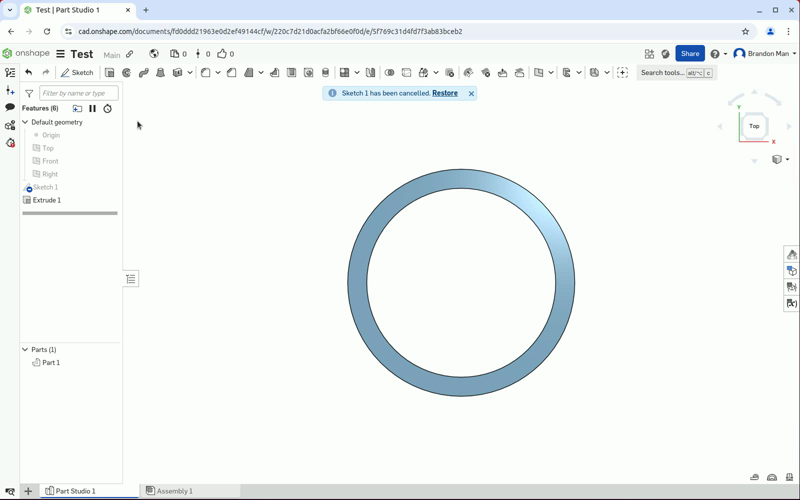
key(shift+h)
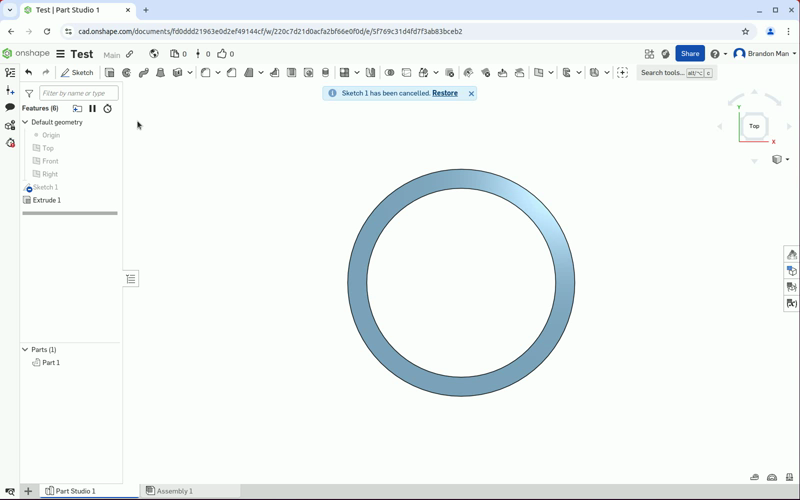
key(shift+h)
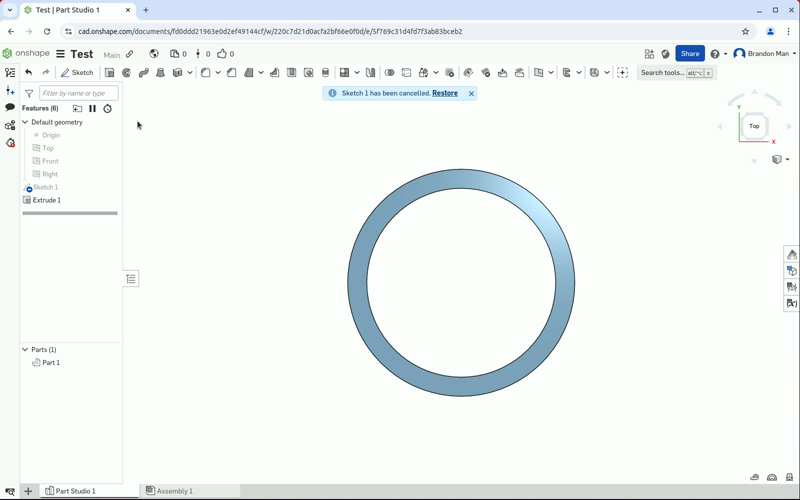
mouse_move(73, 189)
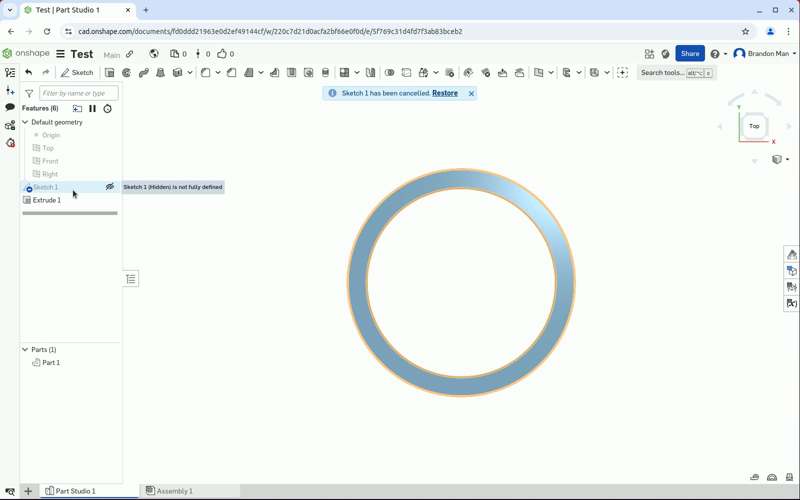
click(73, 189)
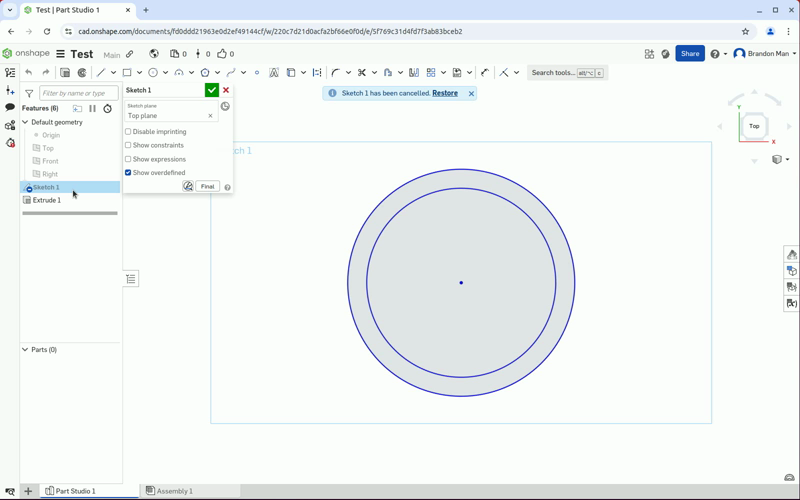
mouse_move(229, 92)
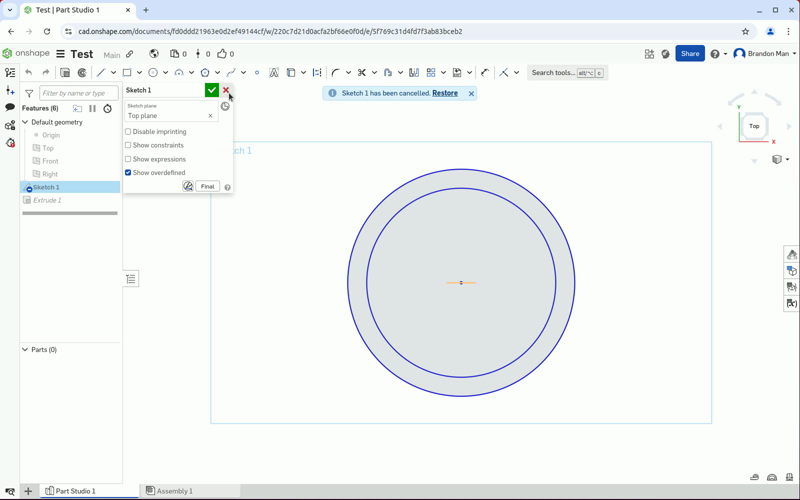
click(229, 92)
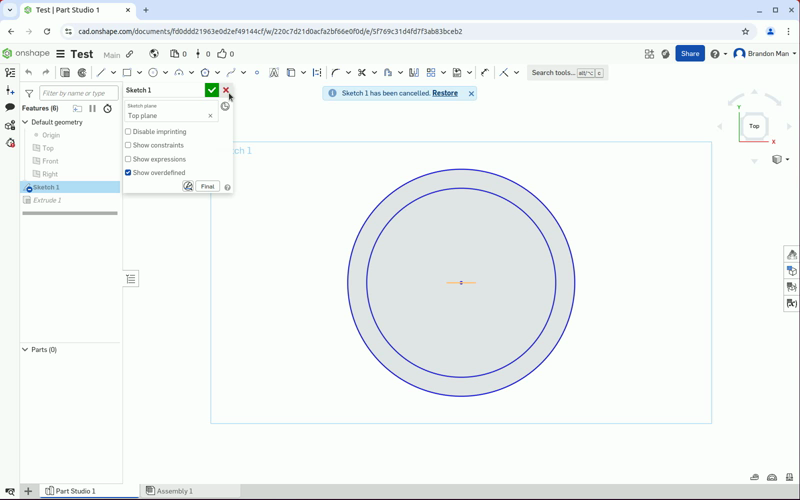
key(shift+s)
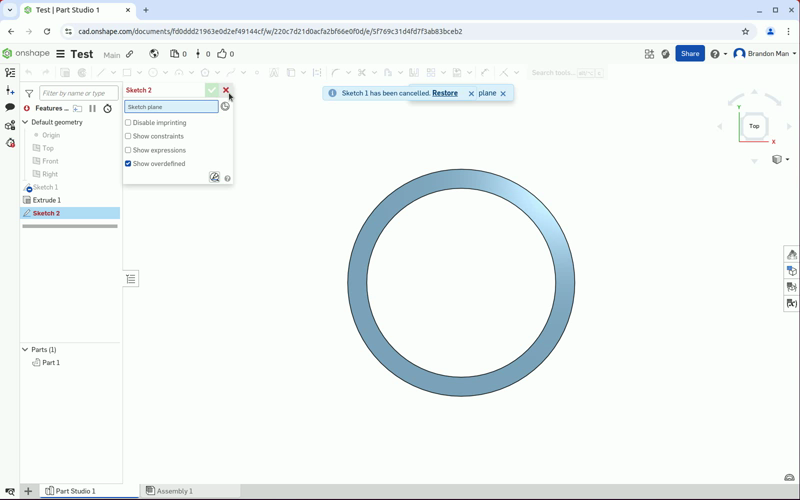
mouse_move(73, 150)
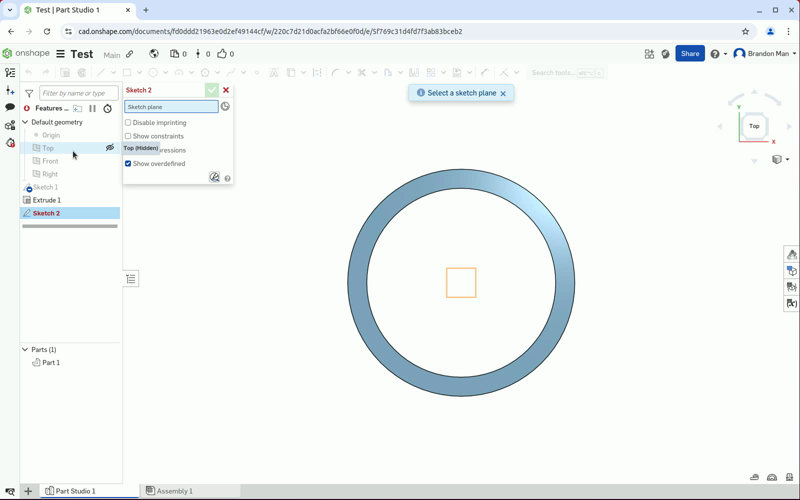
click(73, 150)
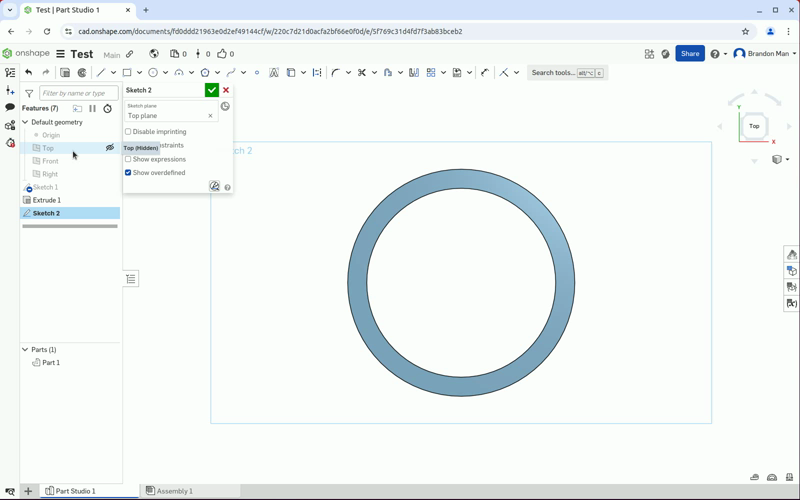
mouse_move(73, 352)
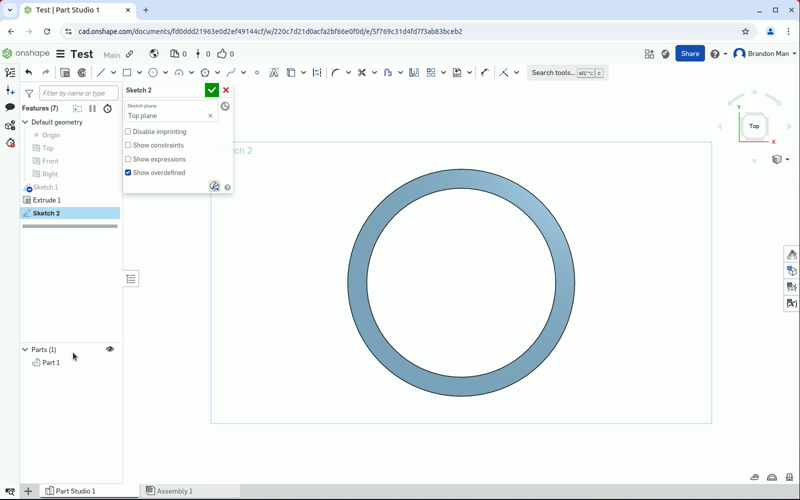
key(y)
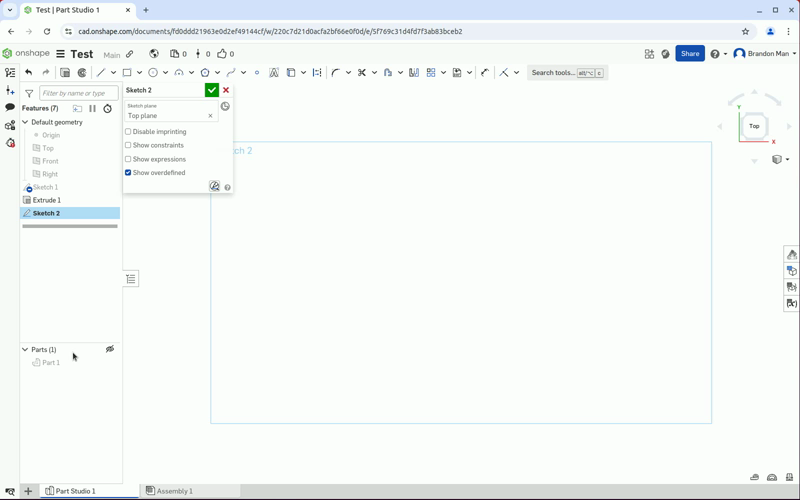
key(c)
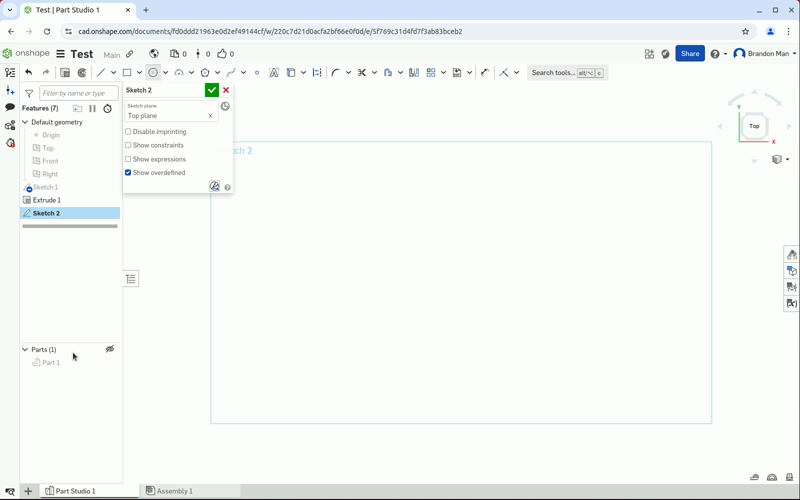
key_down(shift)
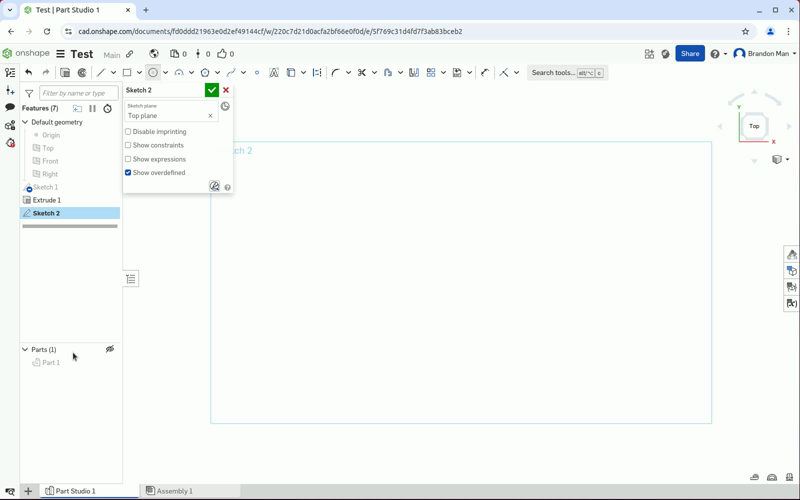
mouse_move(460, 282)
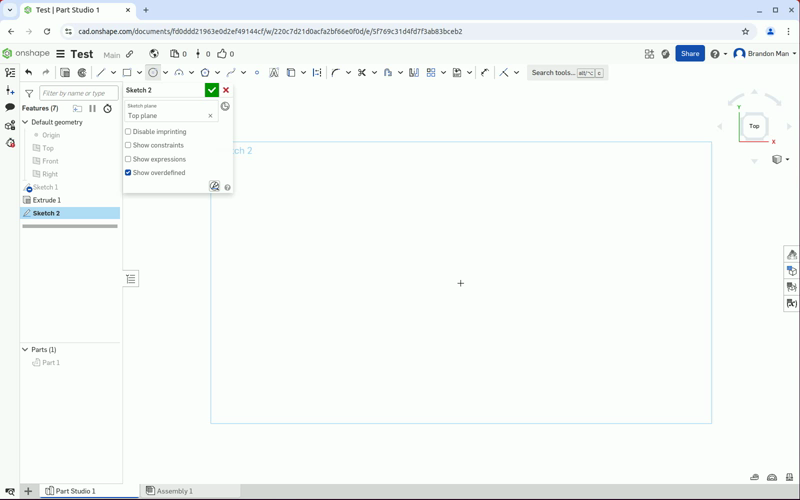
click(460, 282)
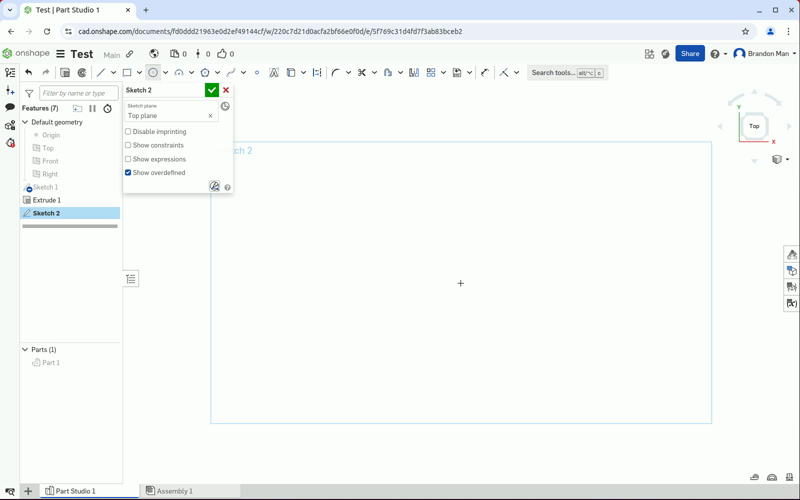
key_up(shift)
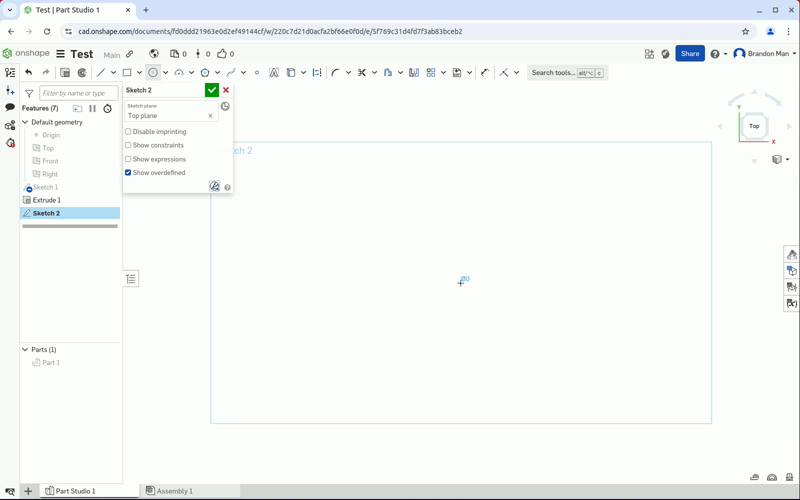
mouse_move(555, 282)
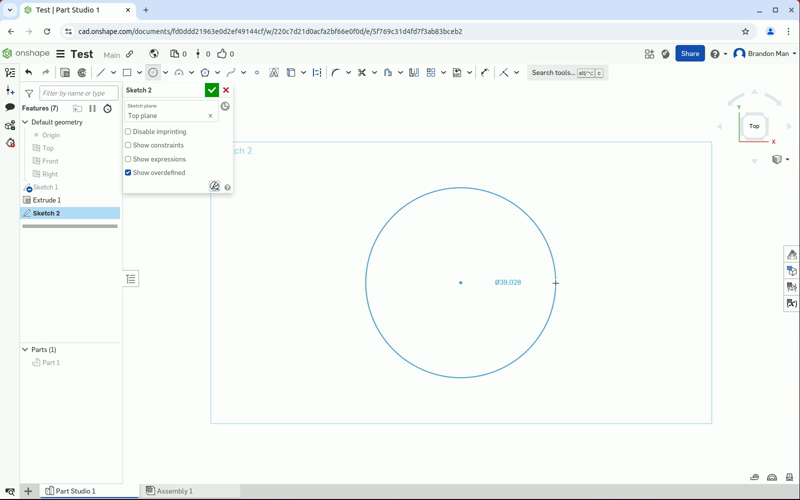
click(555, 282)
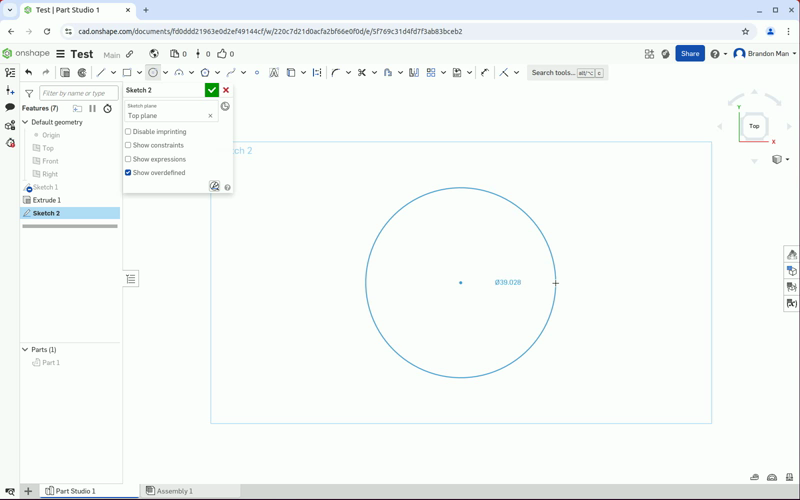
key(esc)
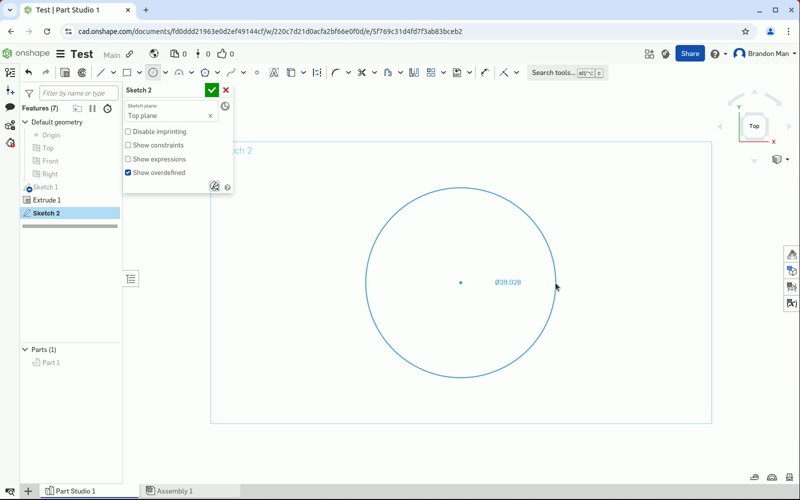
key(c)
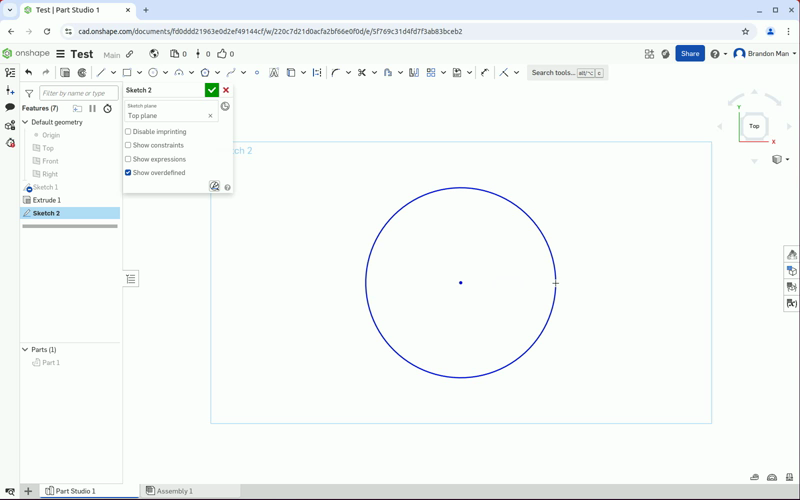
key_down(shift)
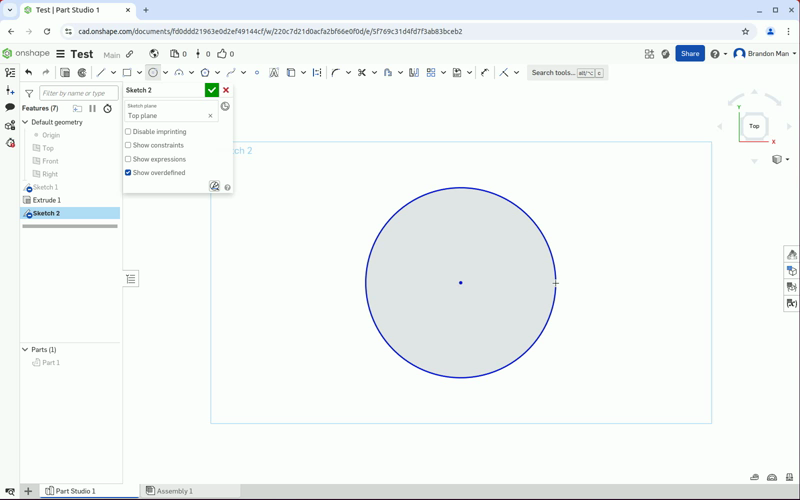
mouse_move(460, 282)
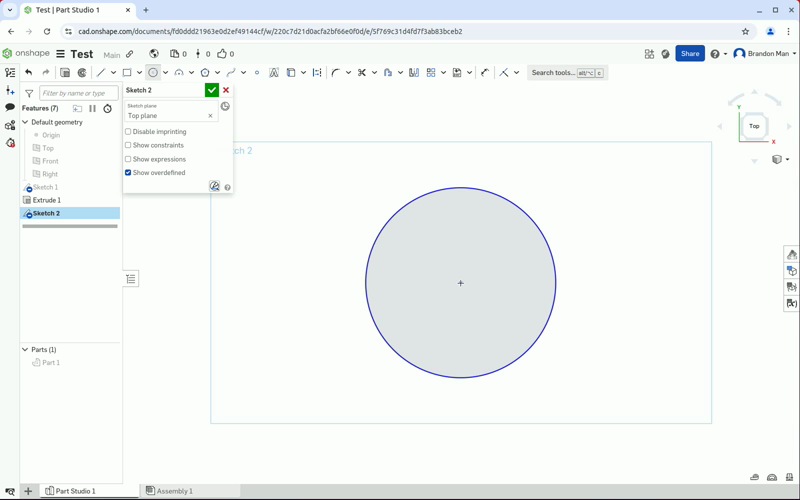
click(460, 282)
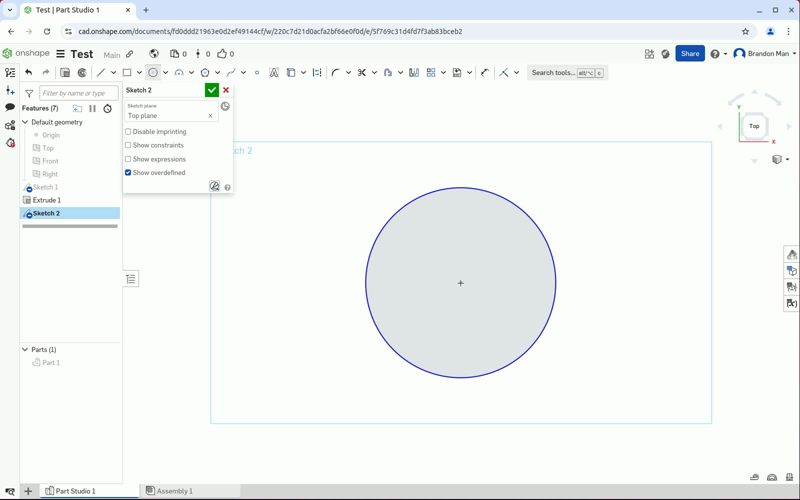
key_up(shift)
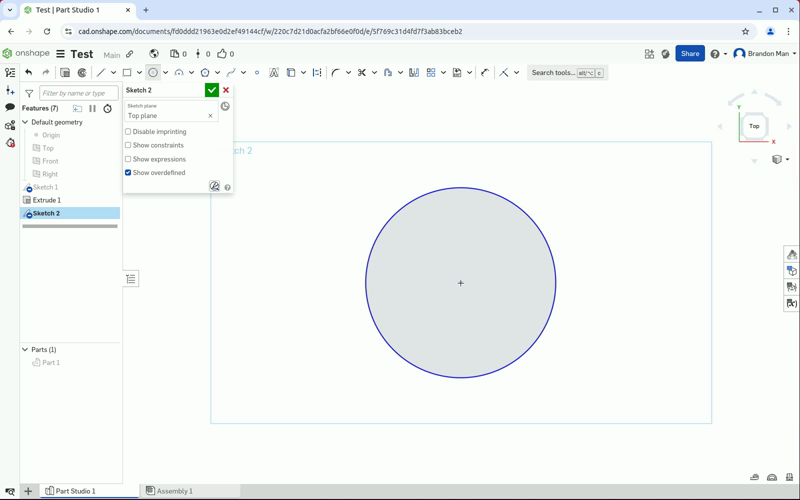
mouse_move(488, 282)
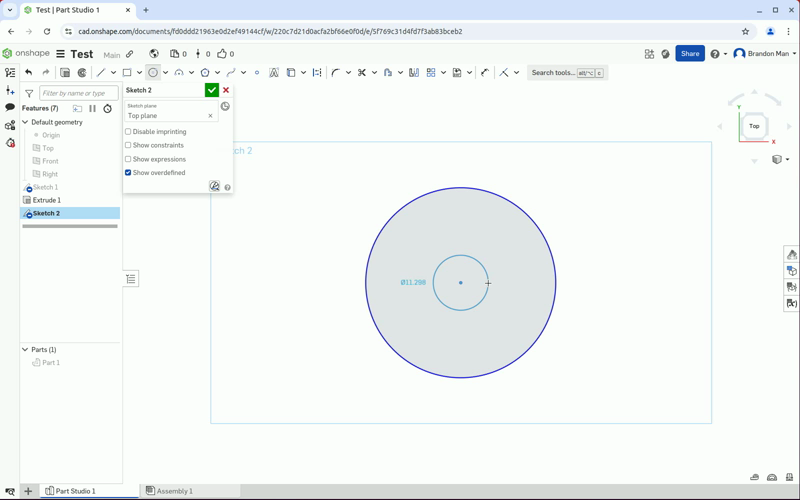
click(488, 282)
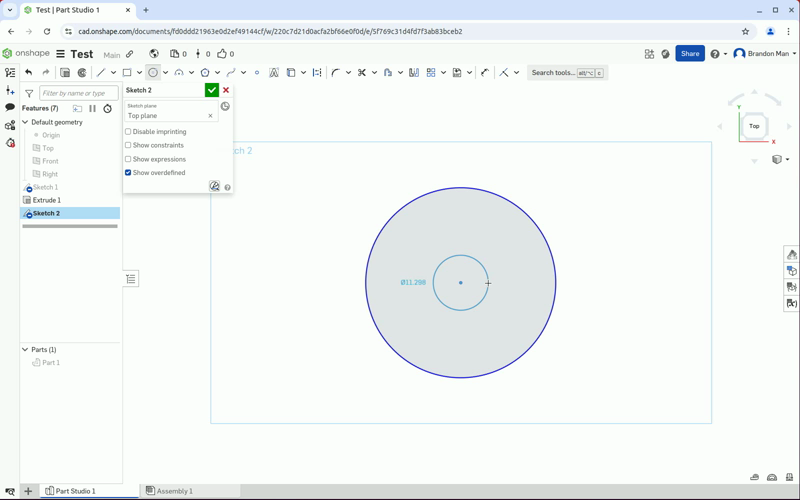
key(esc)
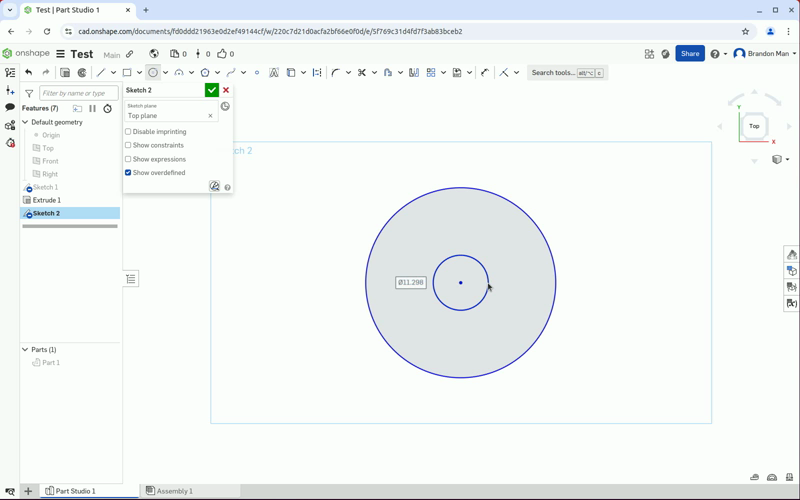
mouse_move(528, 319)
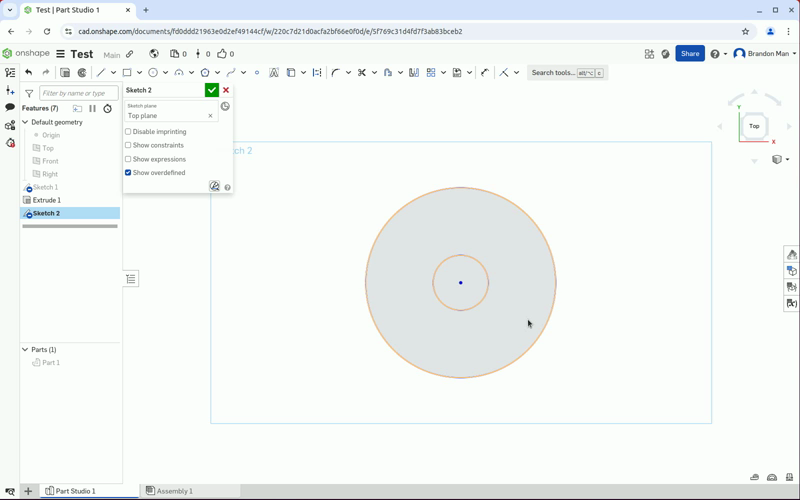
click(528, 319)
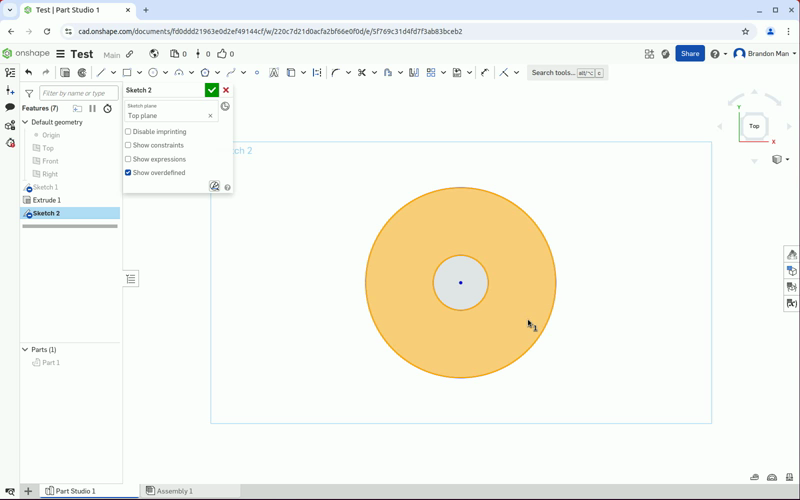
mouse_move(73, 352)
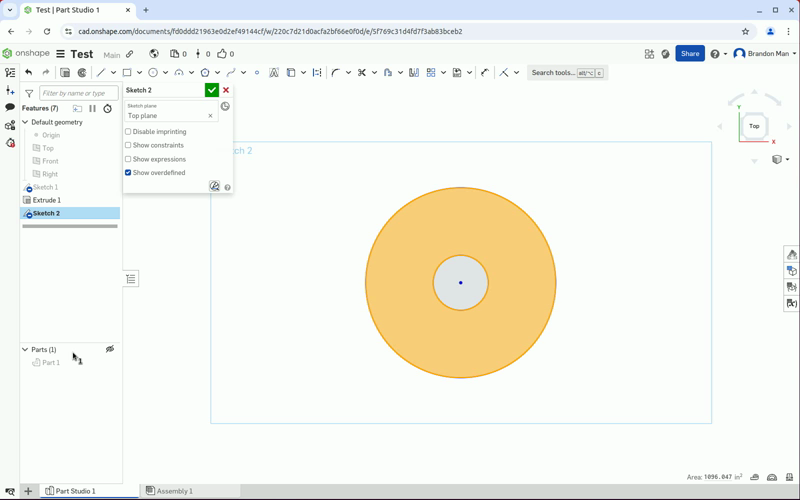
key(shift+y)
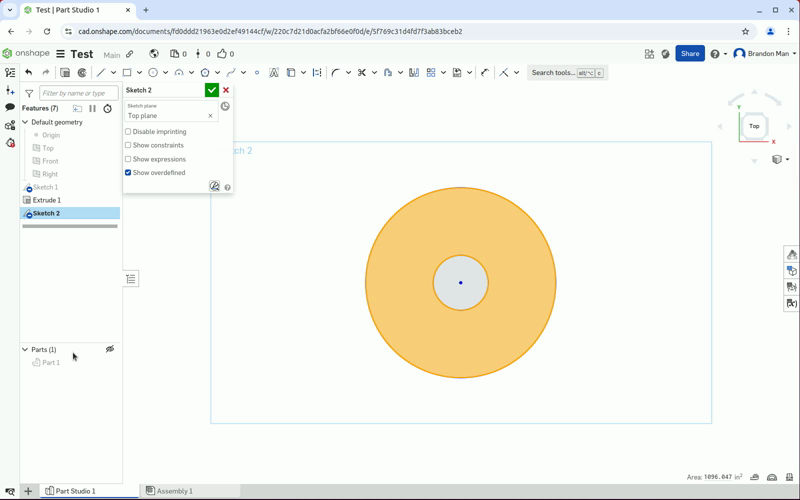
key(shift+e)
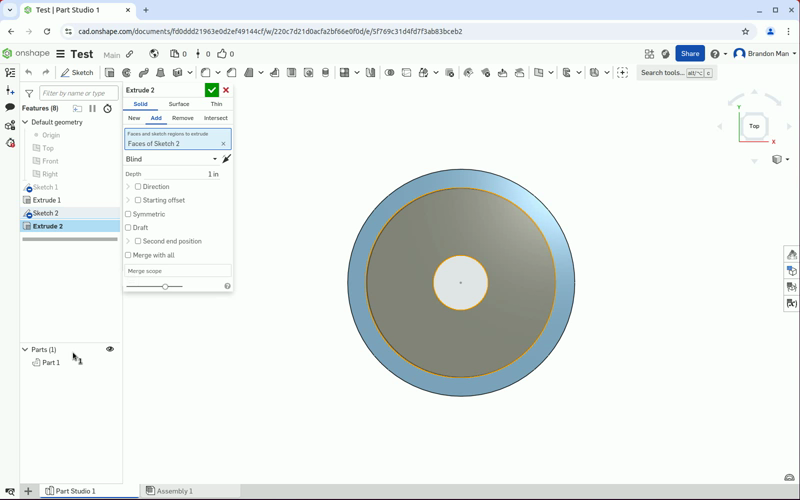
mouse_move(143, 106)
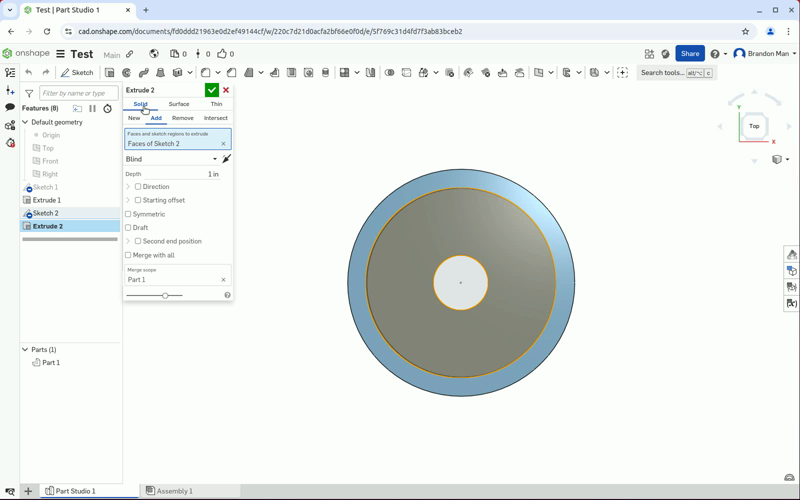
click(143, 106)
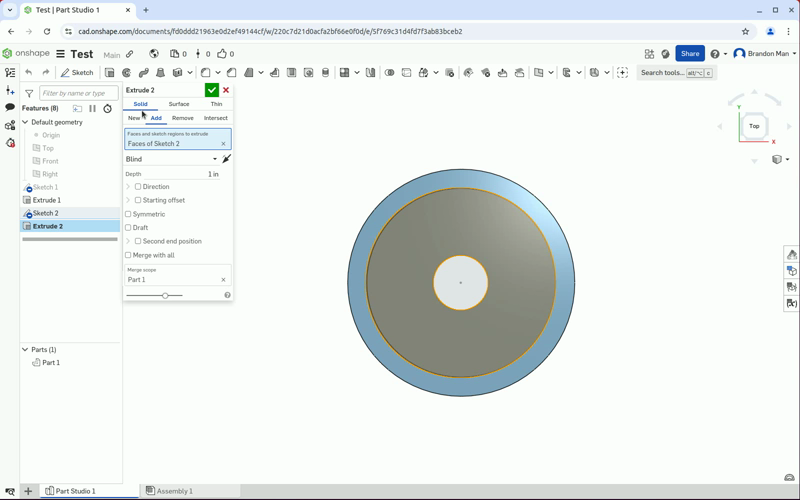
mouse_move(137, 120)
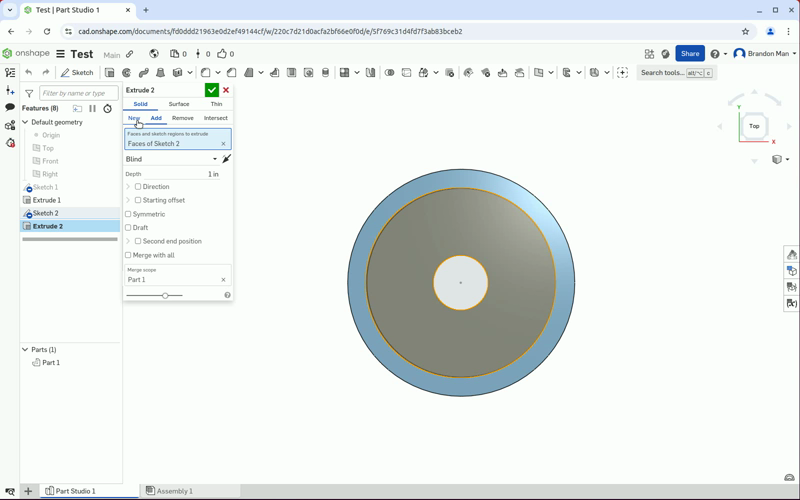
click(137, 120)
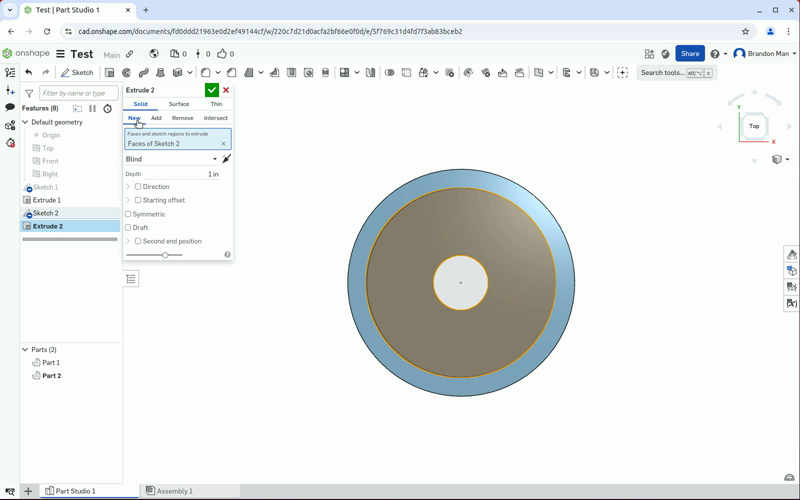
key(tab, 4)
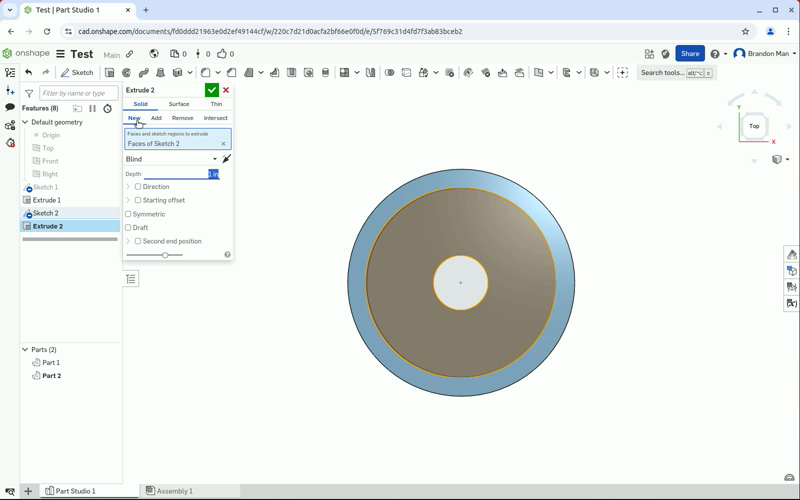
text(1.926)
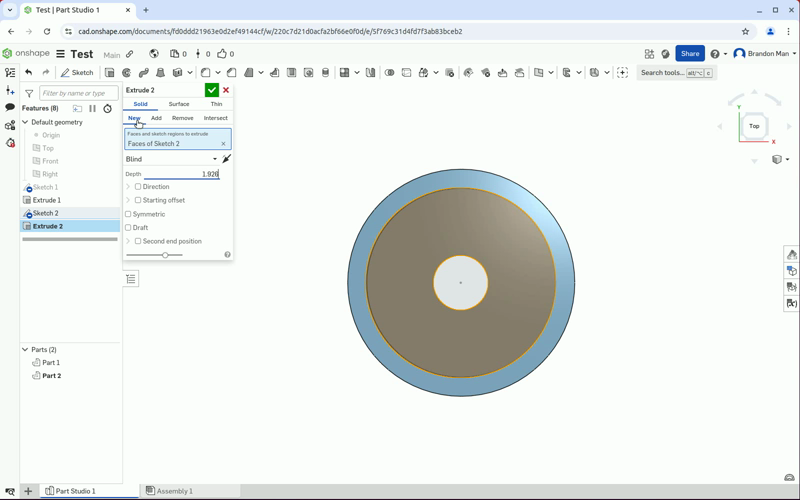
key(enter)
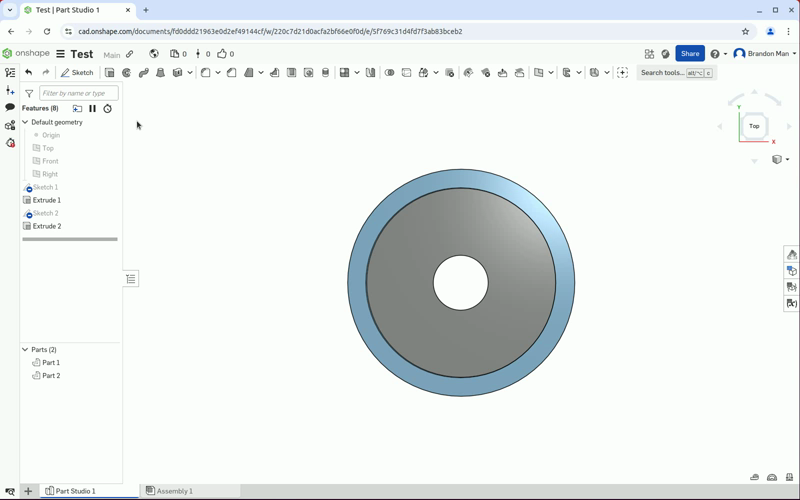
key(shift+h)
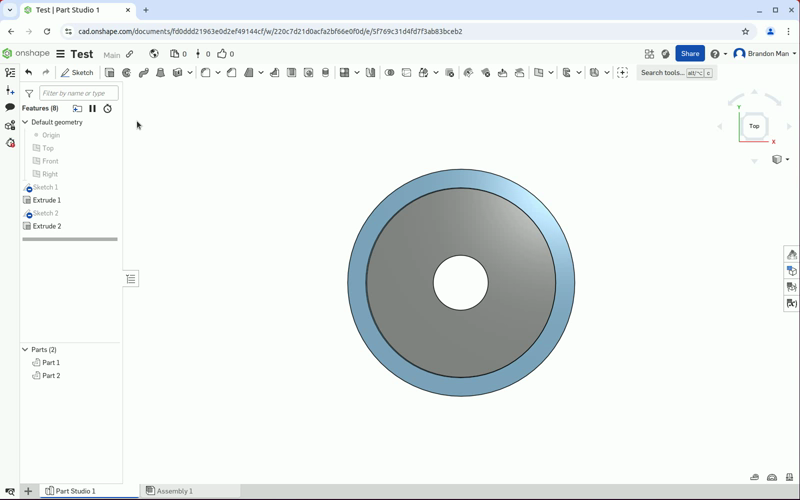
key(shift+h)
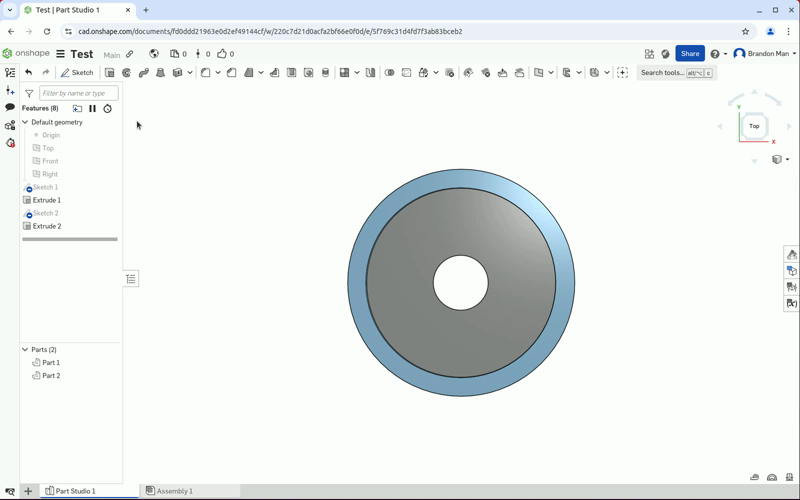
mouse_move(73, 189)
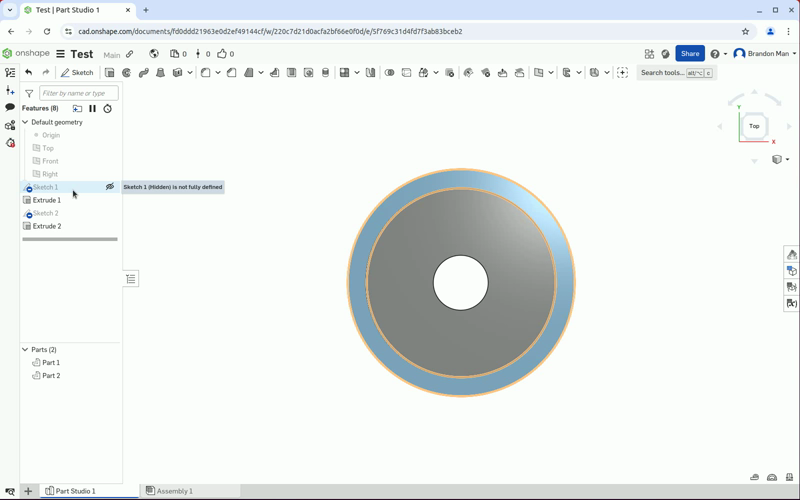
click(73, 189)
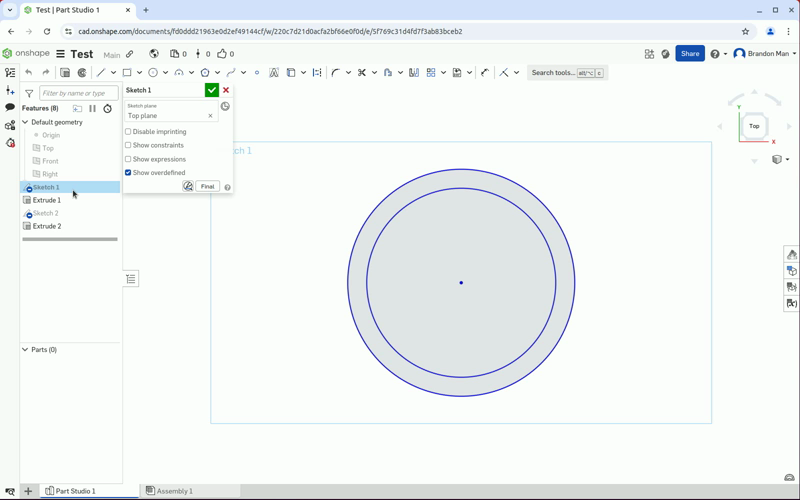
mouse_move(229, 92)
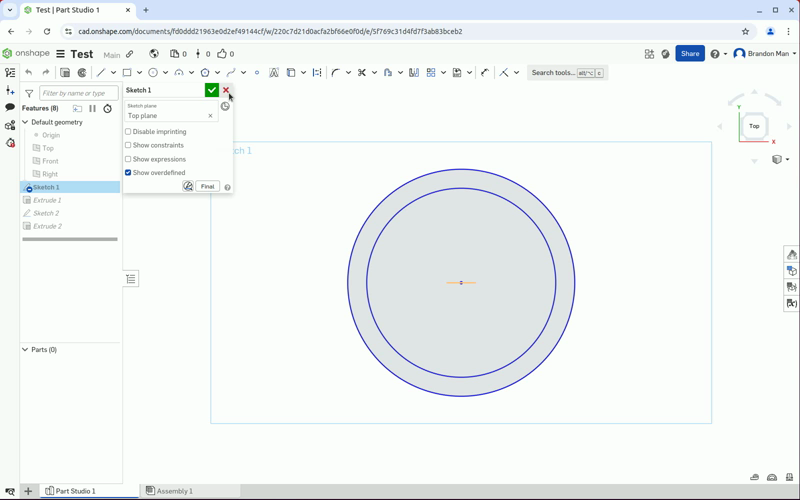
click(229, 92)
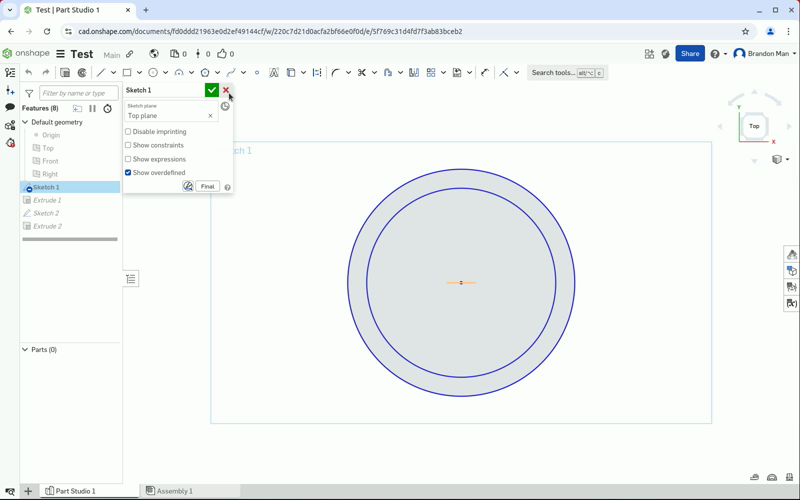
key(shift+s)
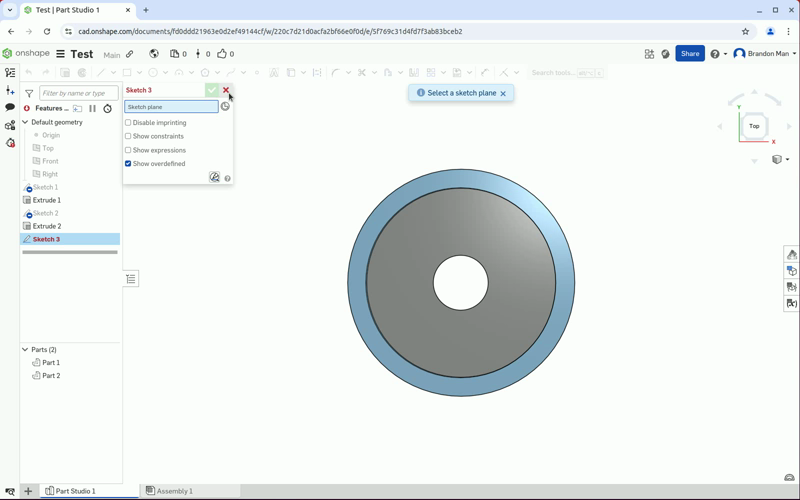
mouse_move(73, 150)
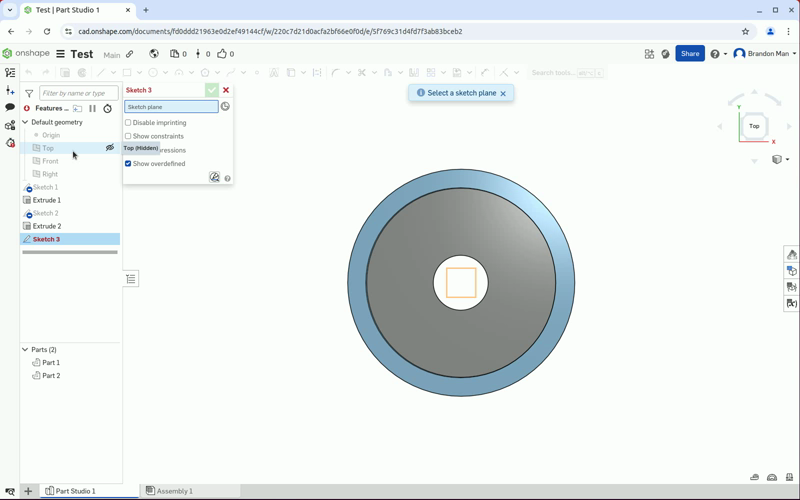
click(73, 150)
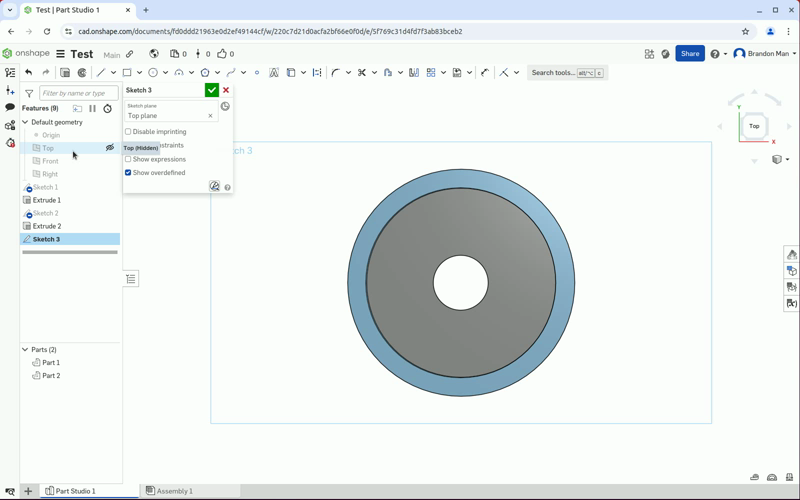
mouse_move(73, 352)
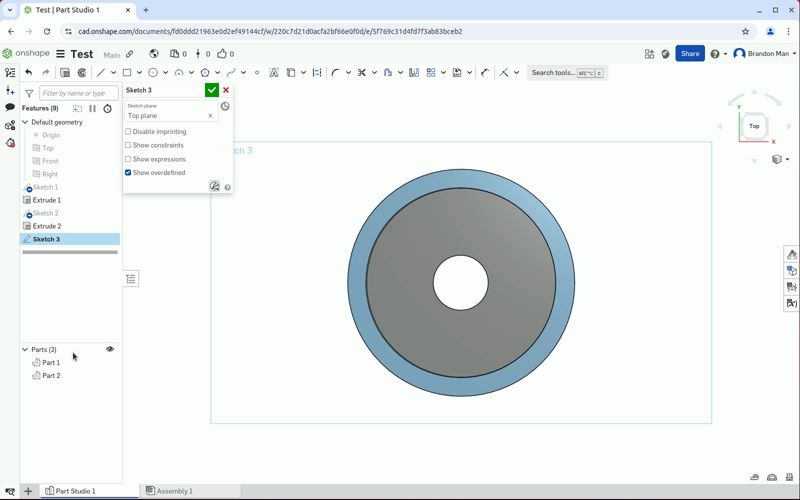
key(y)
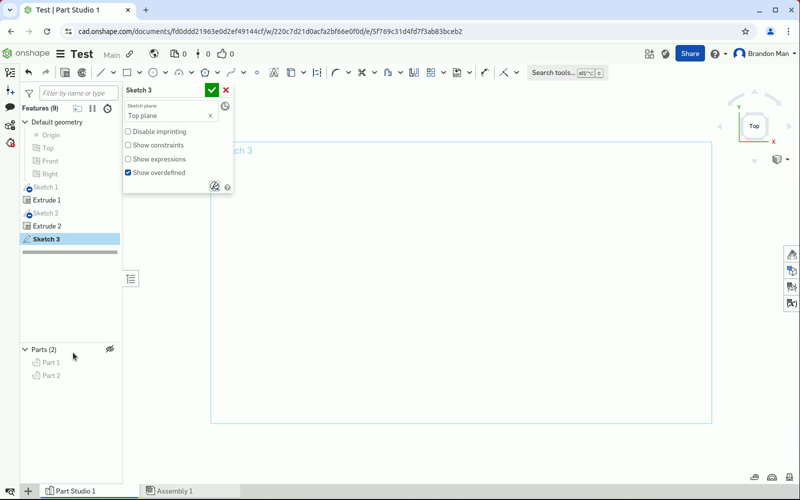
key(c)
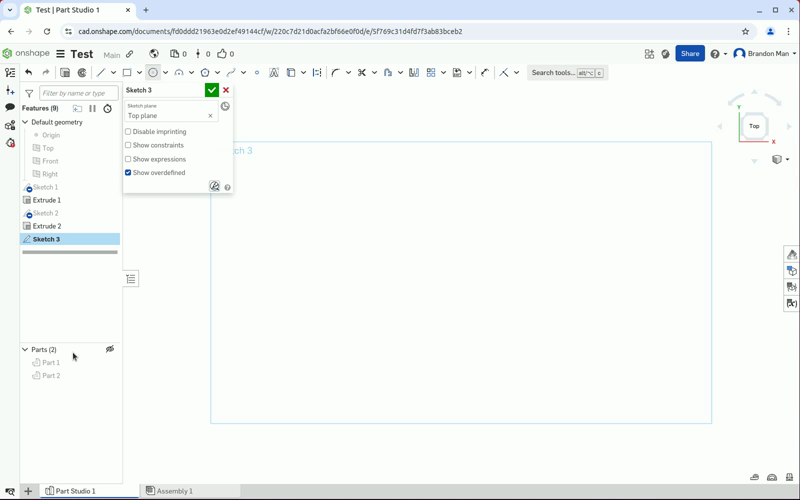
key_down(shift)
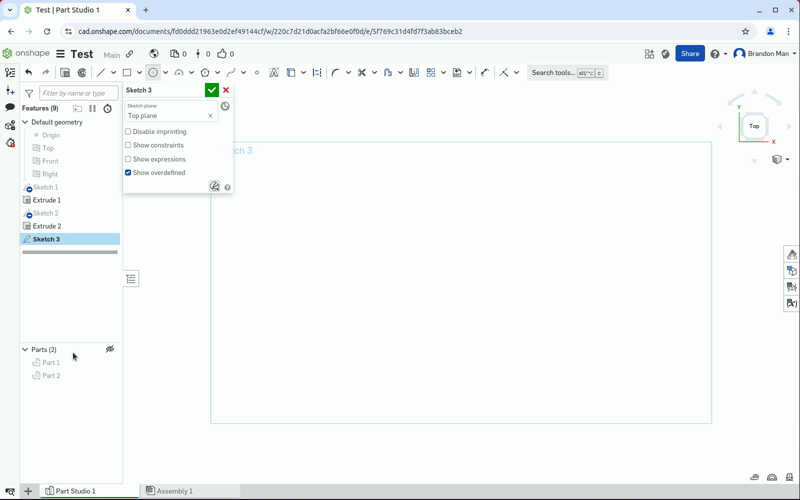
mouse_move(461, 282)
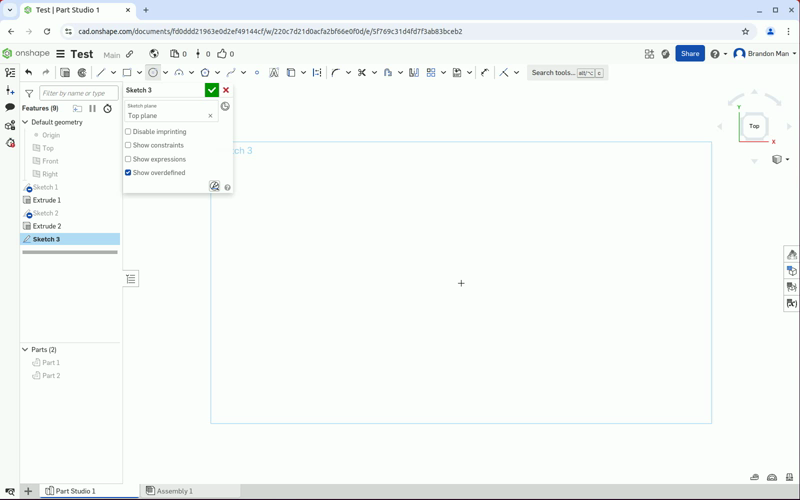
click(461, 282)
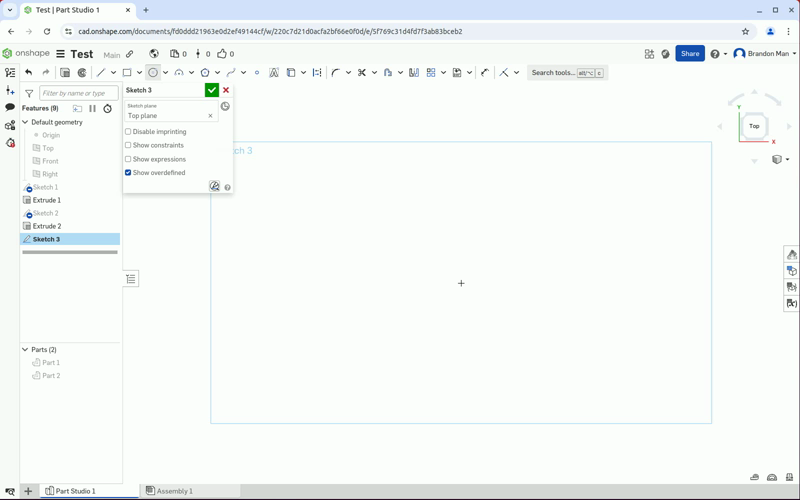
key_up(shift)
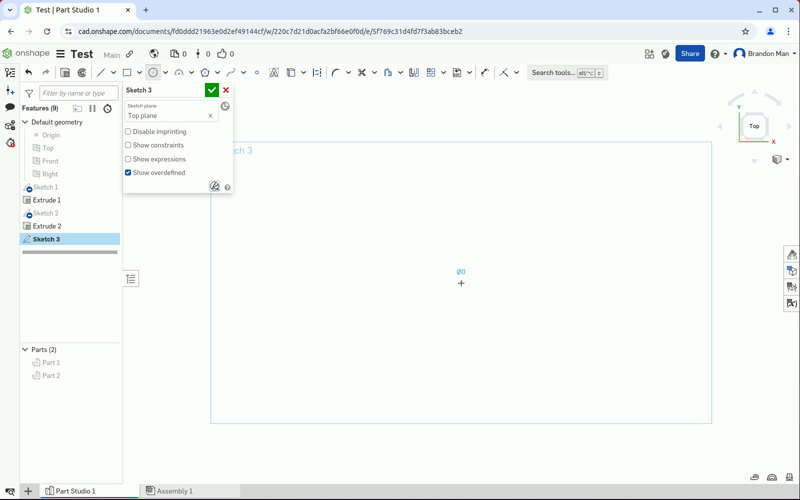
mouse_move(574, 282)
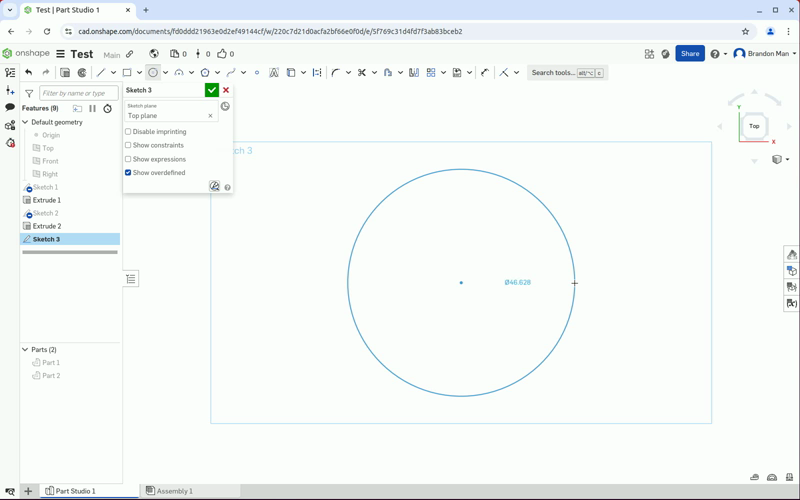
click(574, 282)
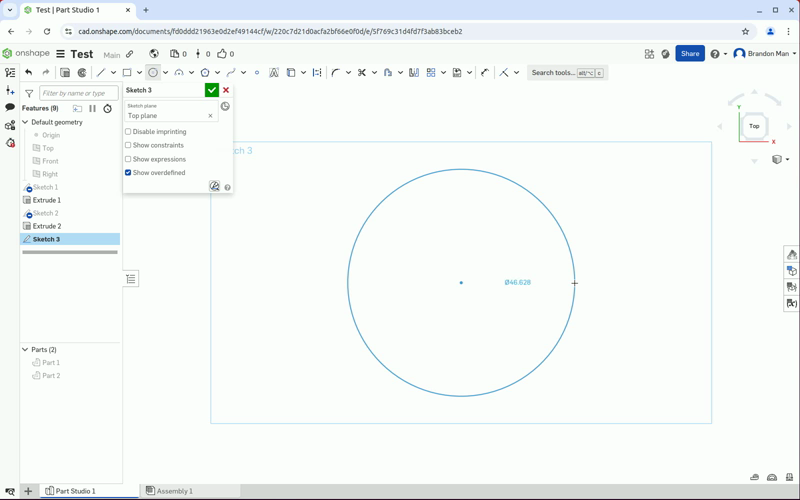
key(esc)
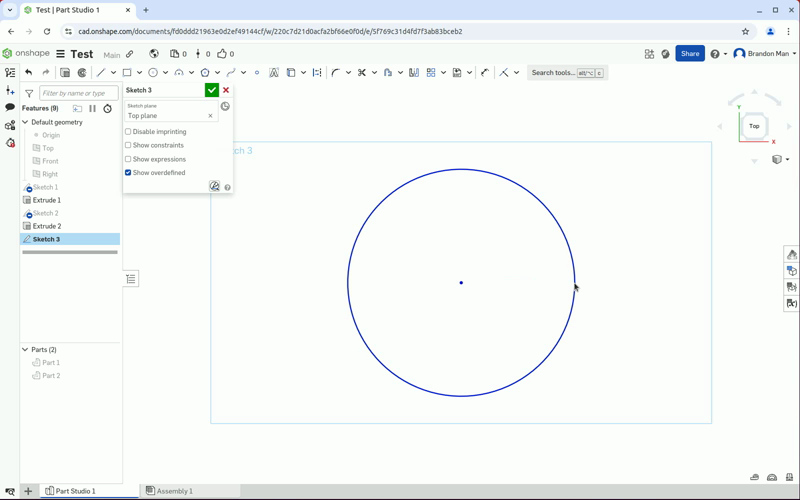
key(c)
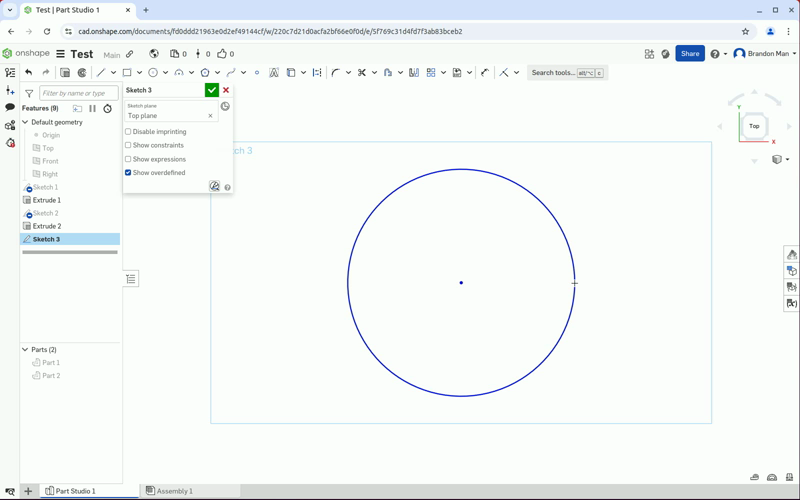
key_down(shift)
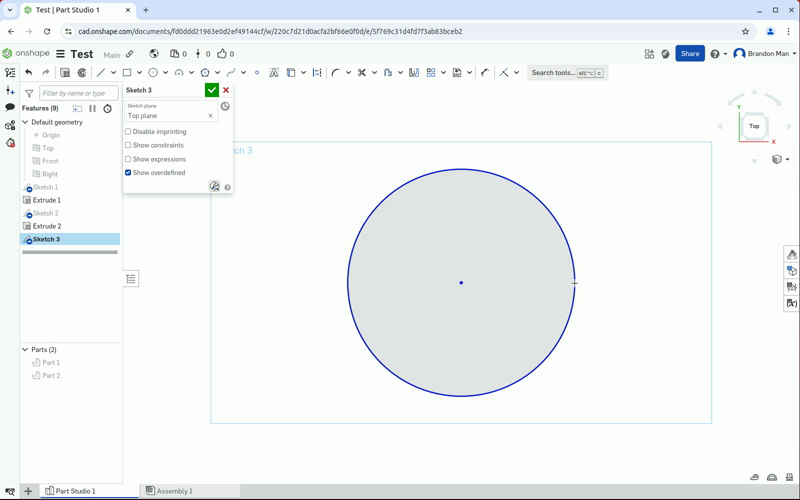
mouse_move(461, 282)
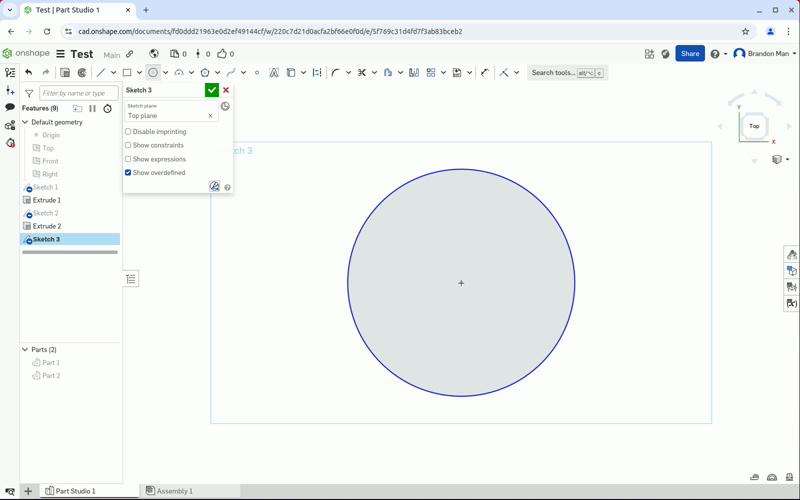
click(461, 282)
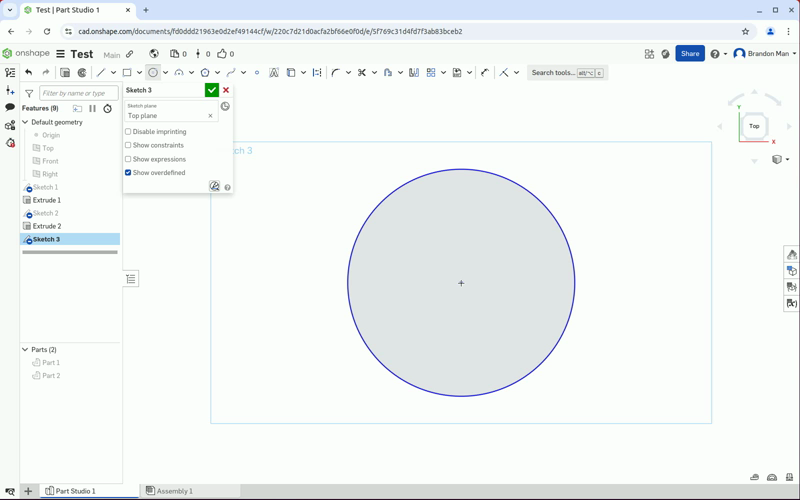
key_up(shift)
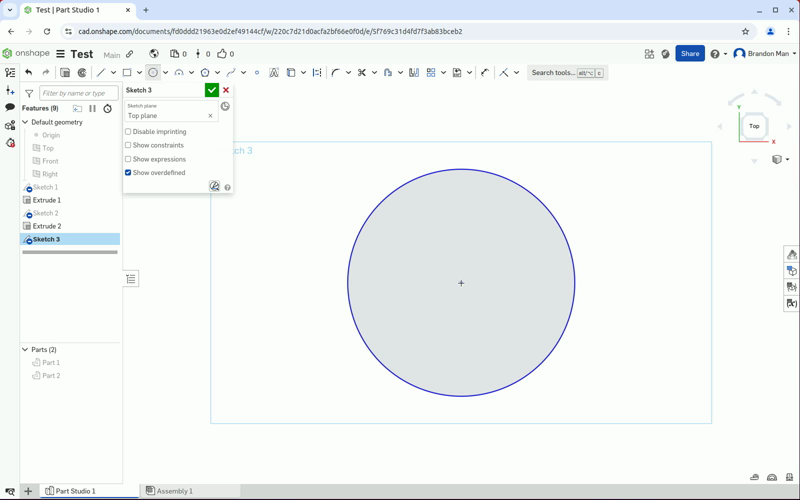
mouse_move(555, 282)
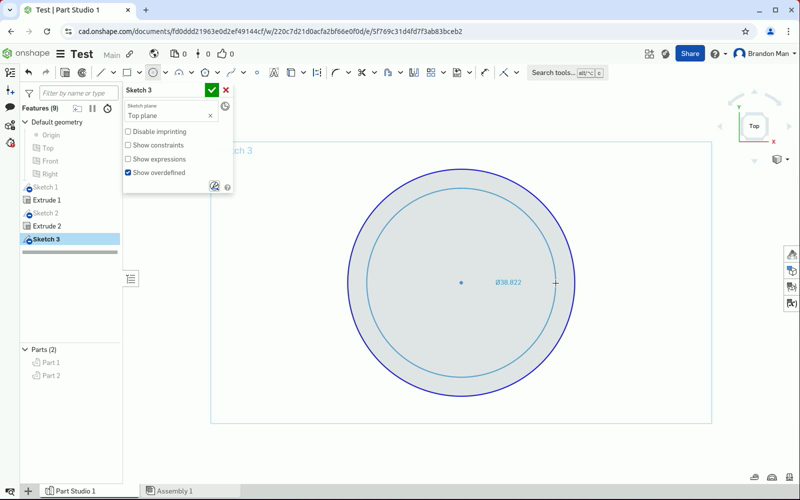
click(555, 282)
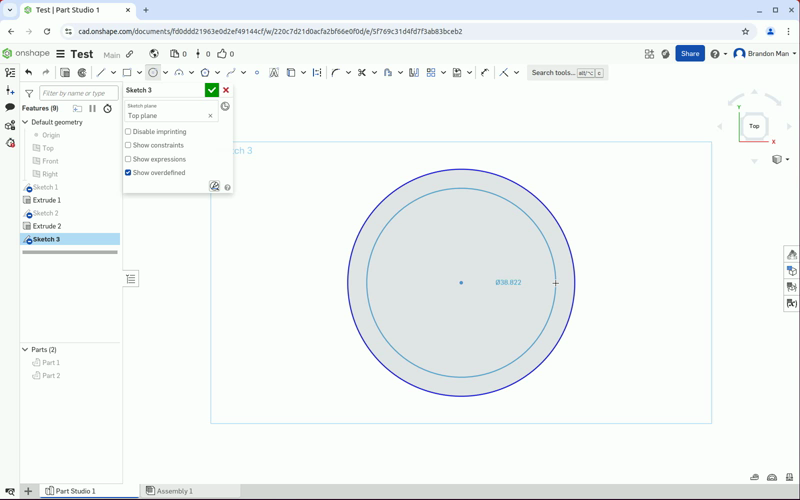
key(esc)
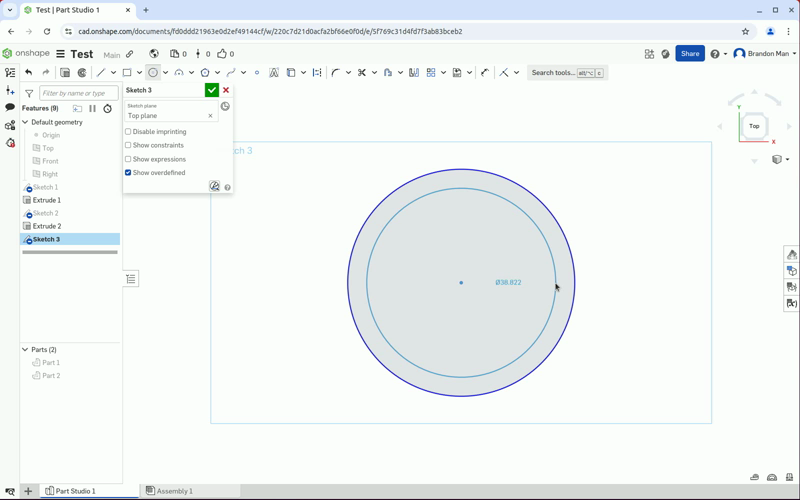
mouse_move(500, 379)
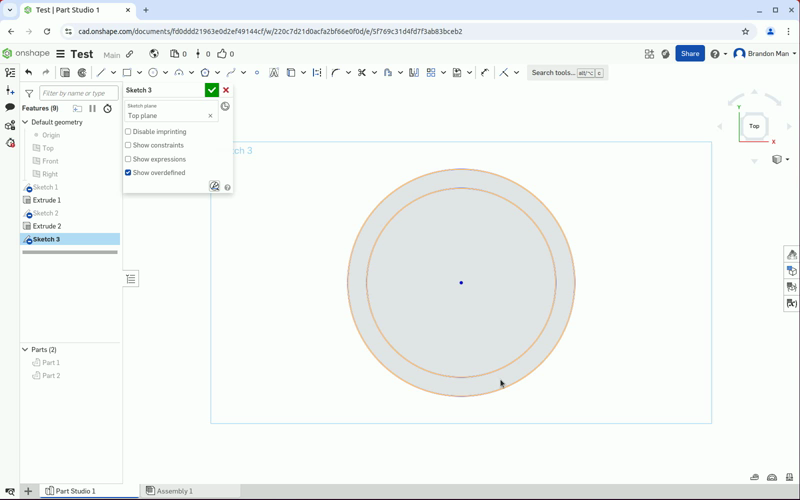
click(500, 379)
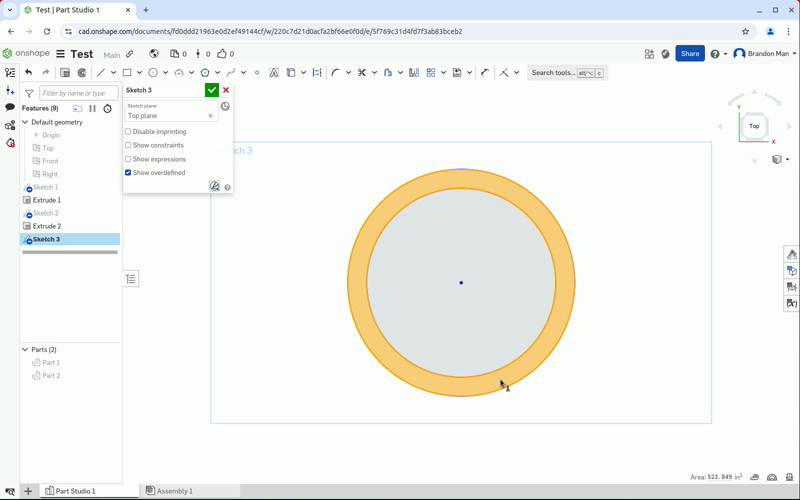
mouse_move(73, 352)
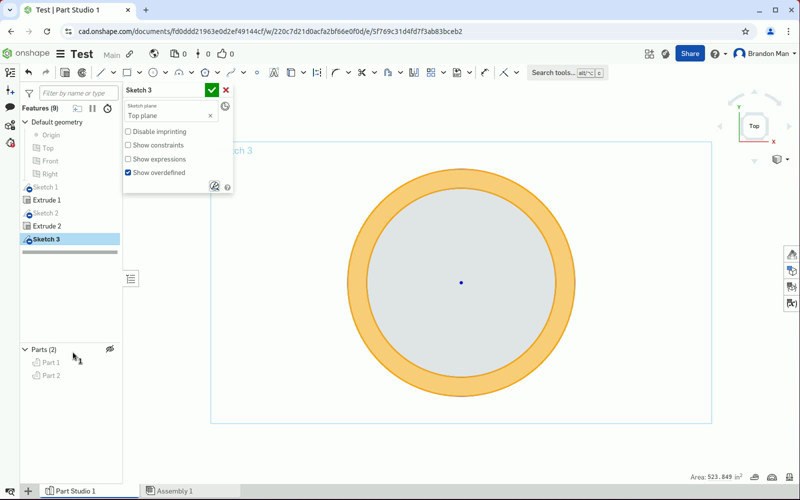
key(shift+y)
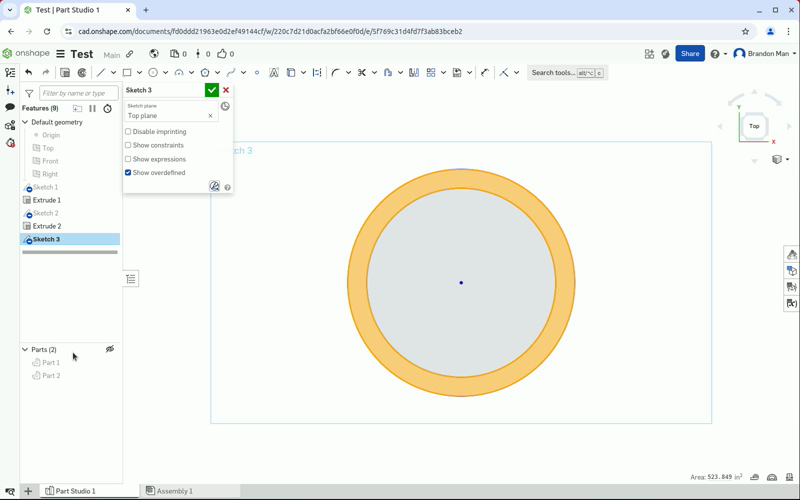
key(shift+e)
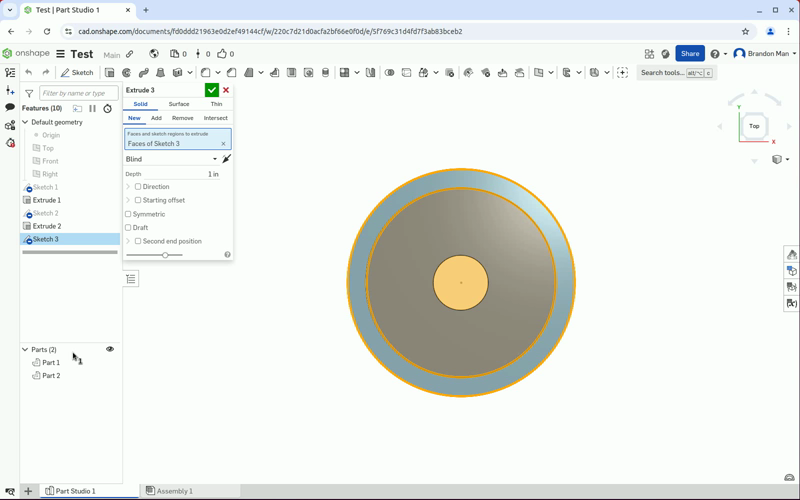
mouse_move(143, 106)
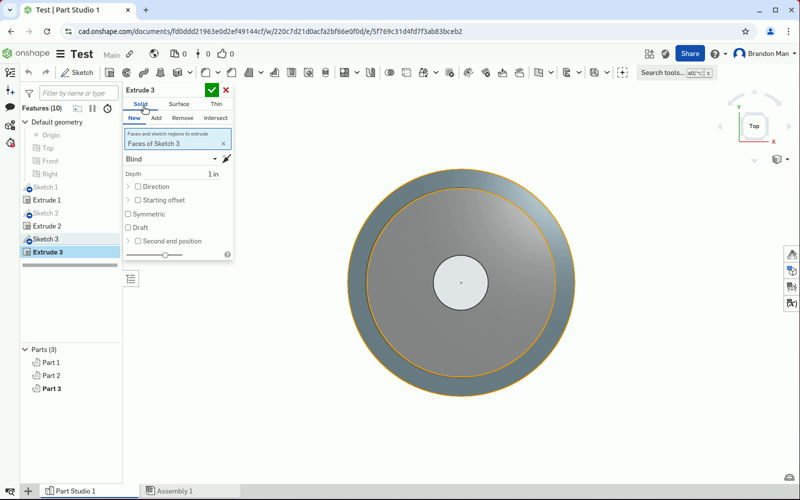
click(143, 106)
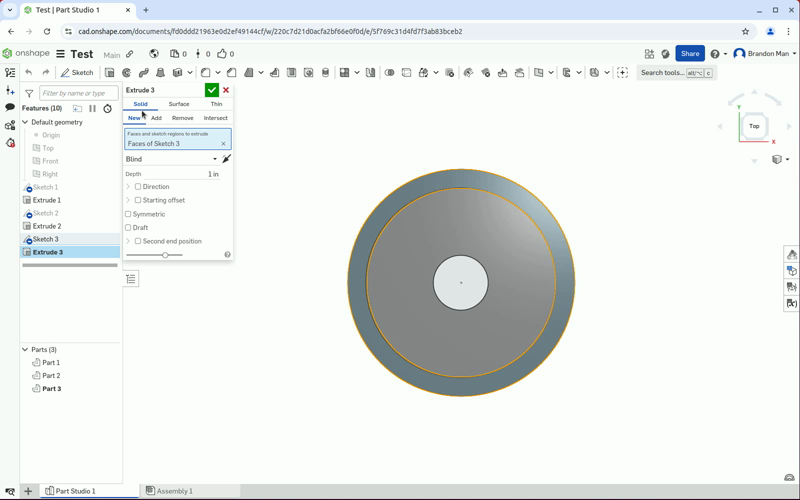
mouse_move(137, 120)
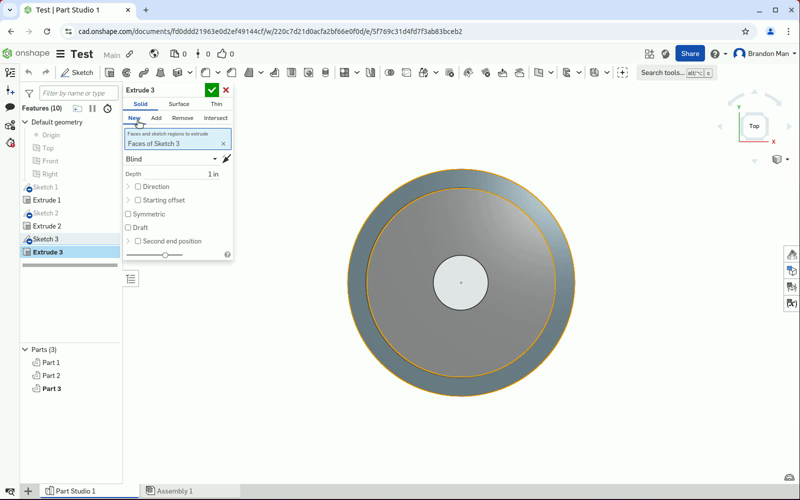
click(137, 120)
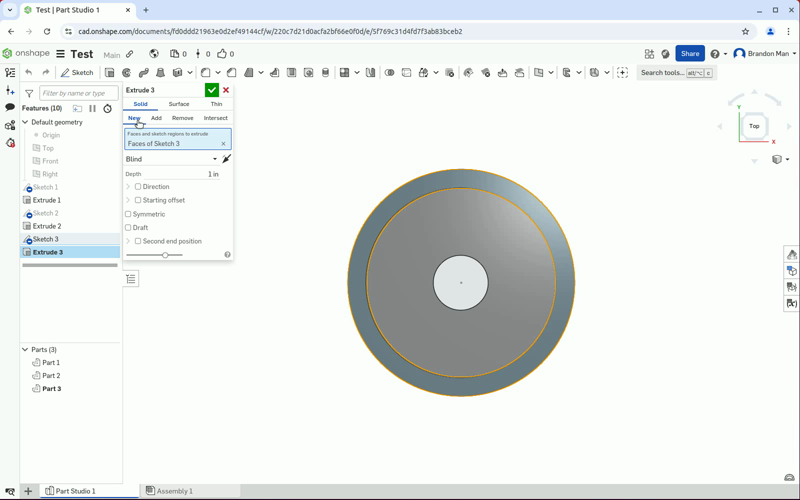
key(tab, 4)
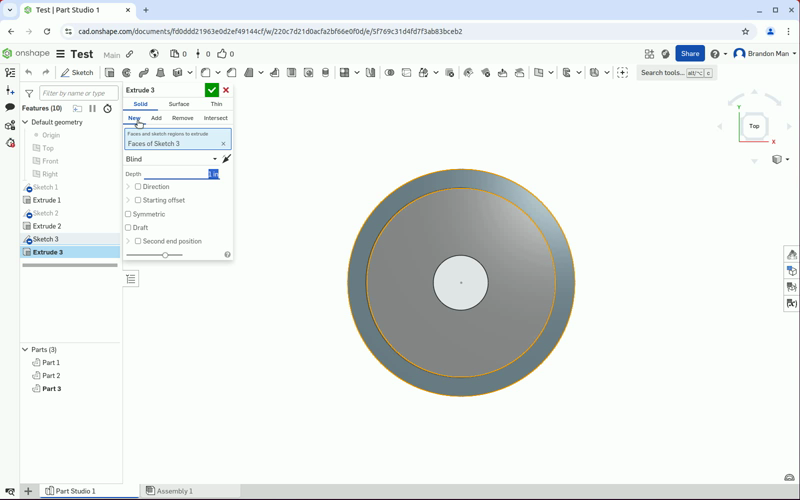
text(7.462)
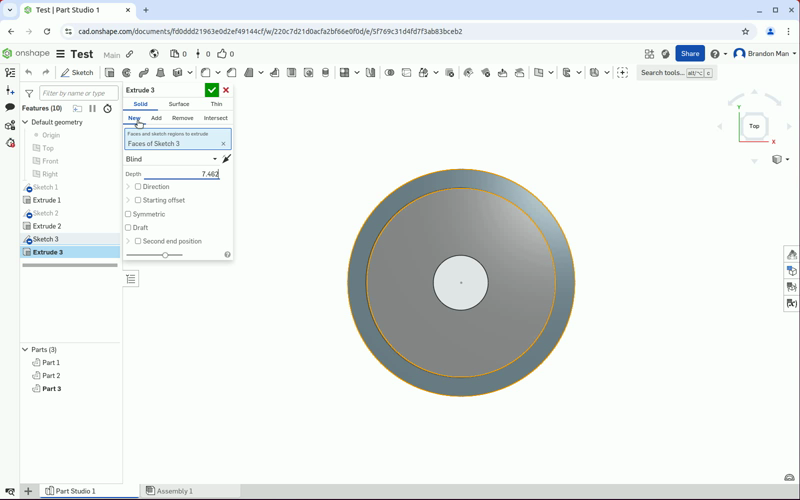
key(enter)
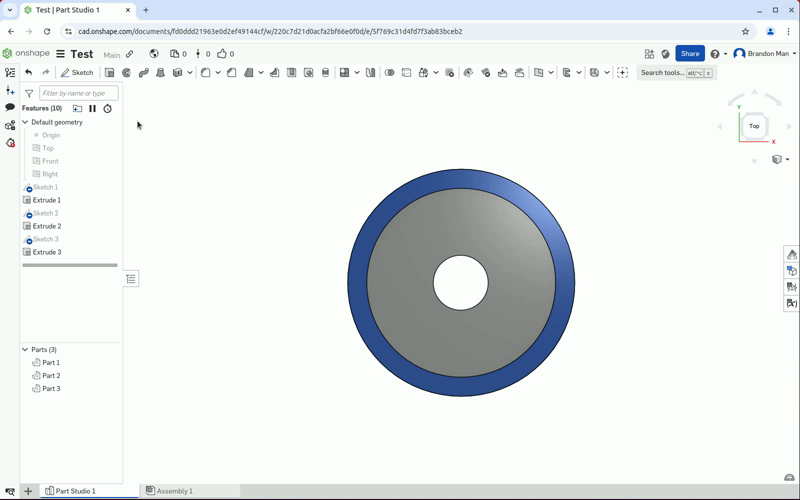
key(shift+h)
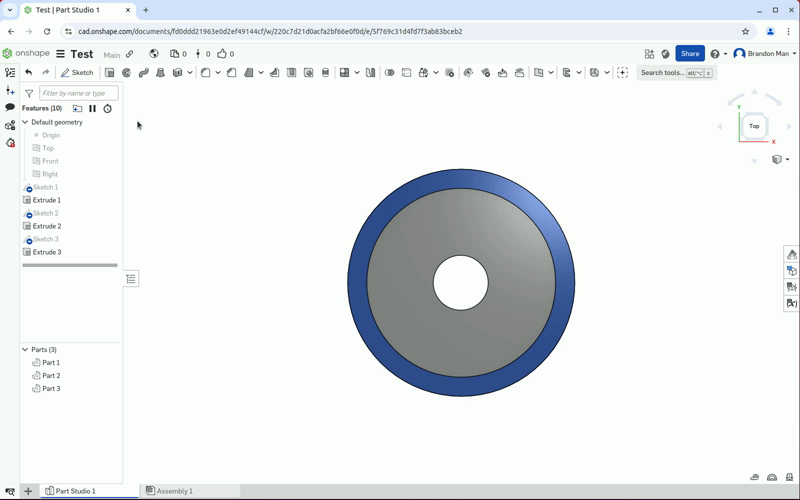
key(shift+h)
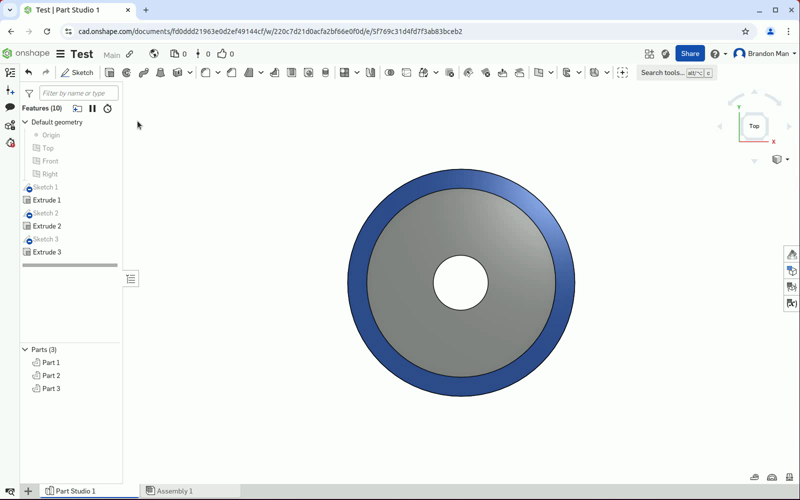
key(shift+7)
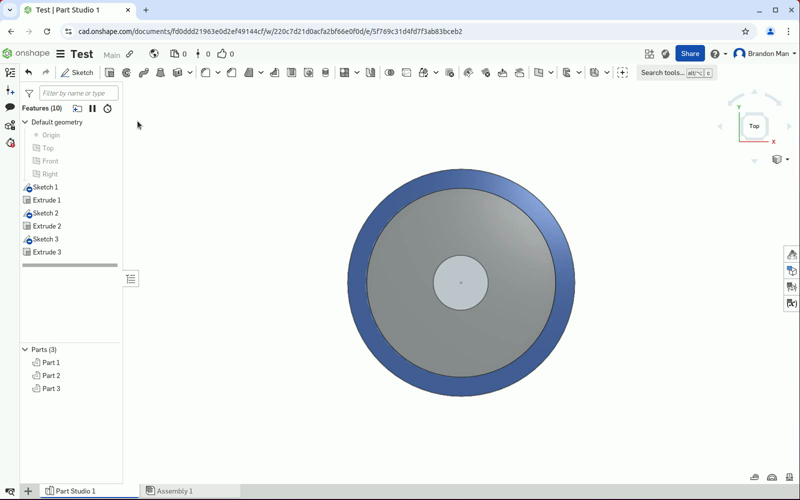
key(up, 3)
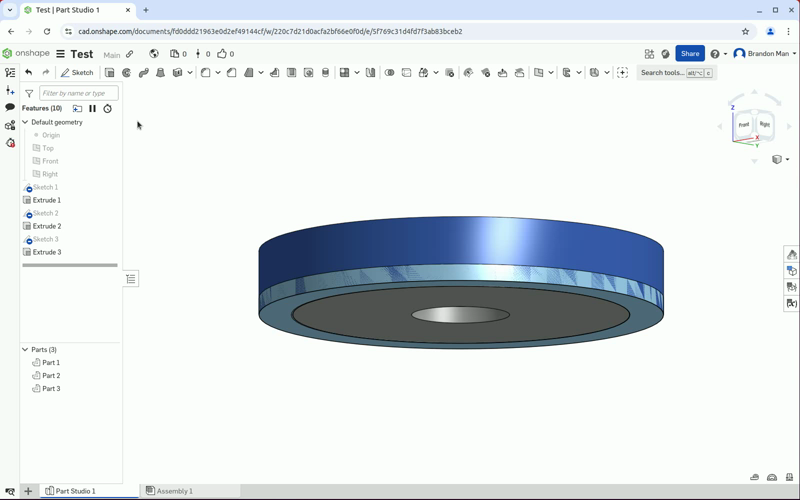
key(left, 3)
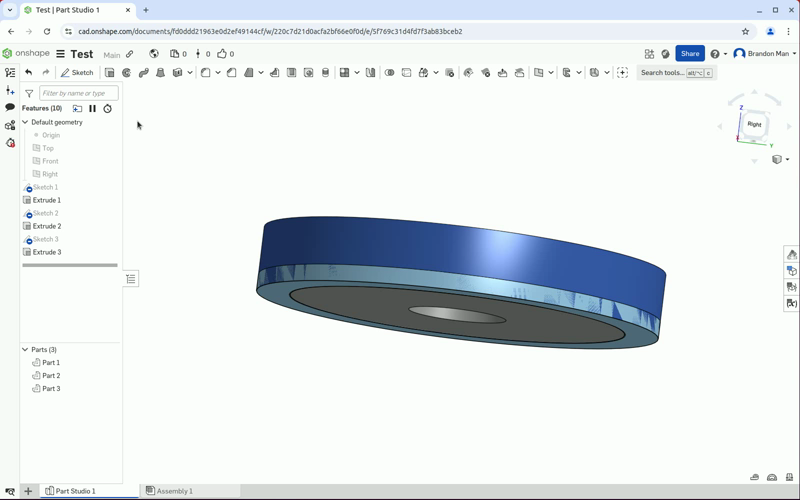
key(right, 3)
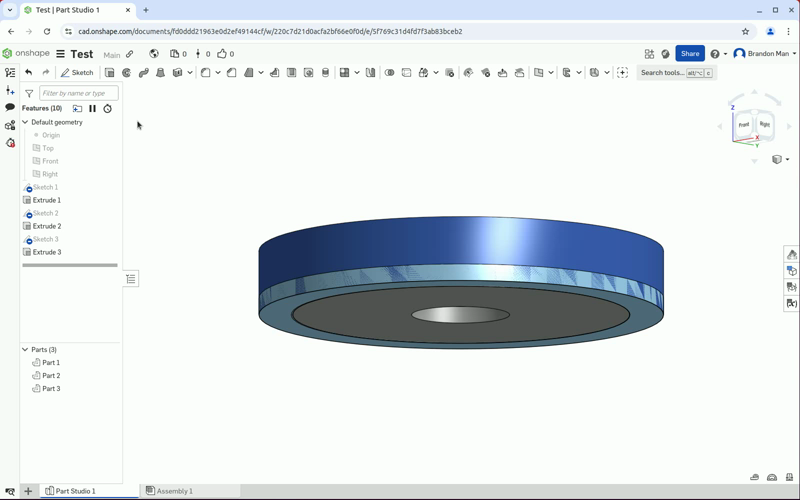
key(down, 3)
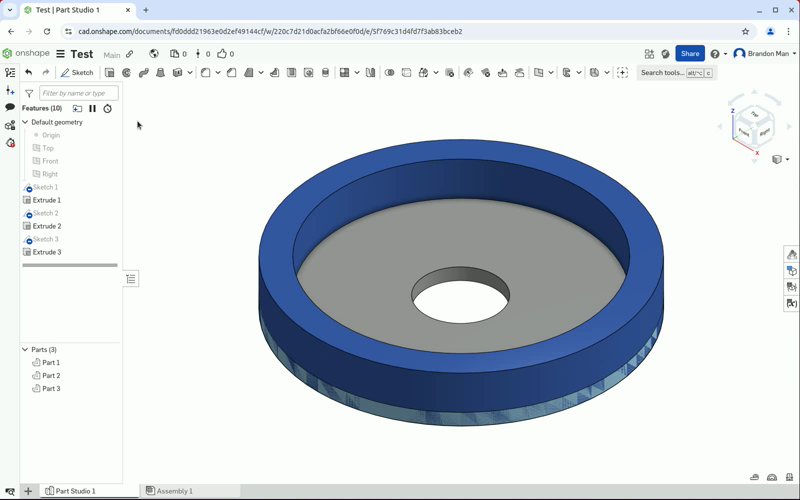
mouse_move(73, 189)
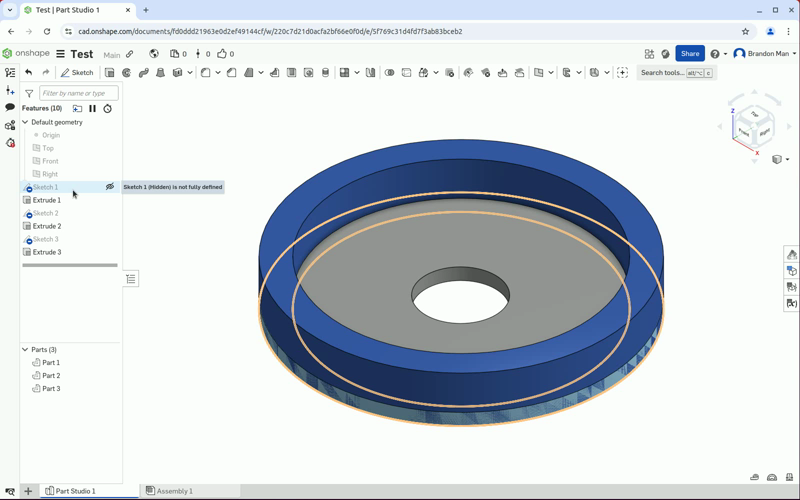
click(73, 189)